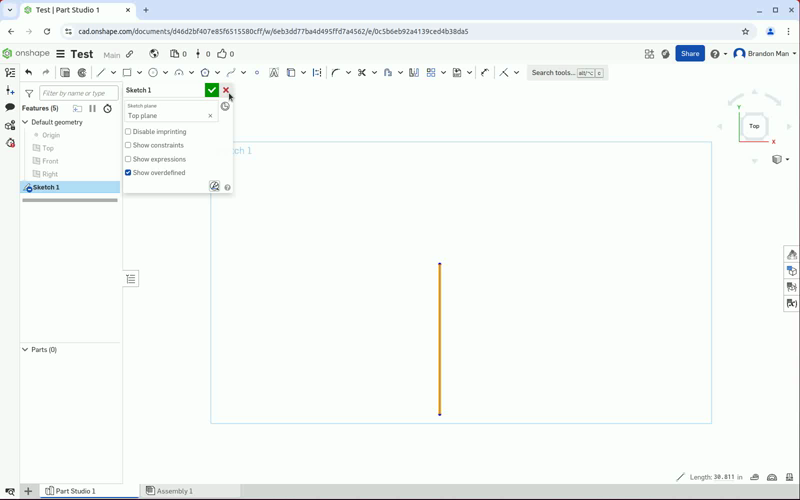
key(shift+h)
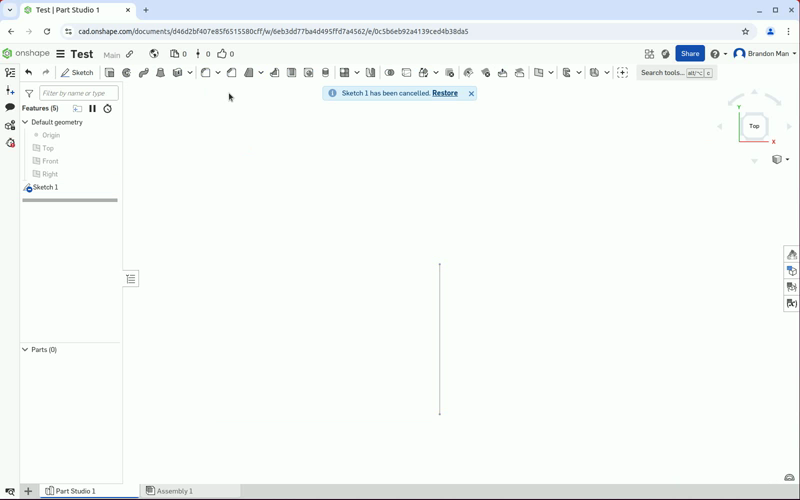
key(shift+s)
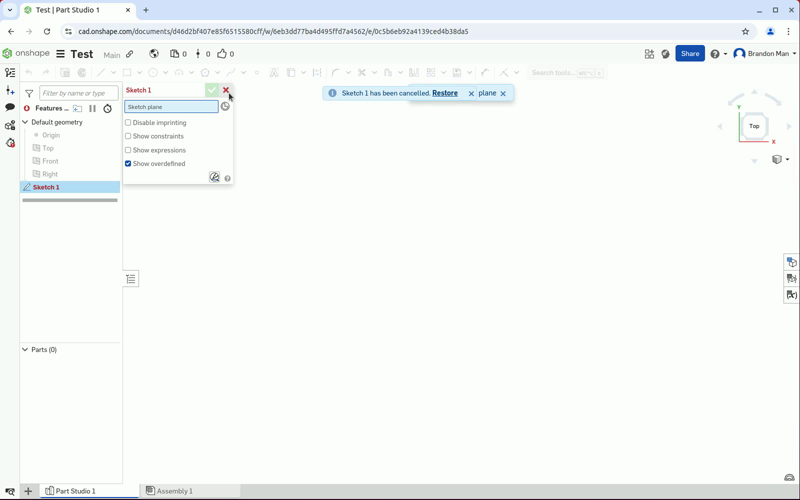
mouse_move(73, 150)
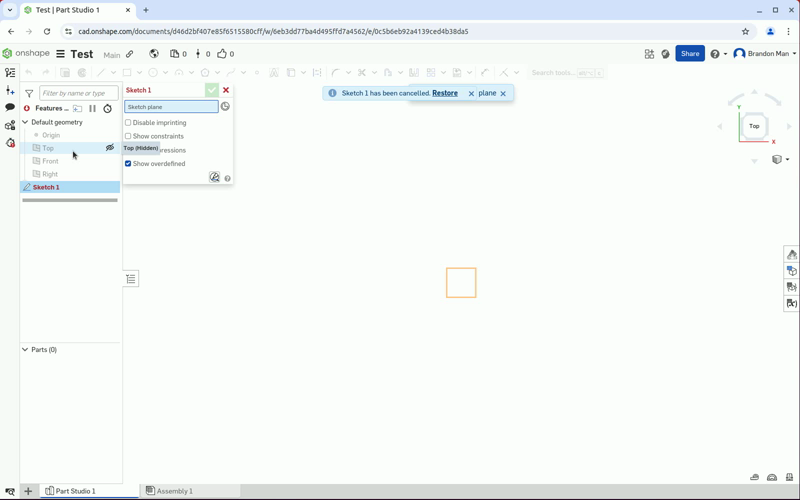
click(73, 150)
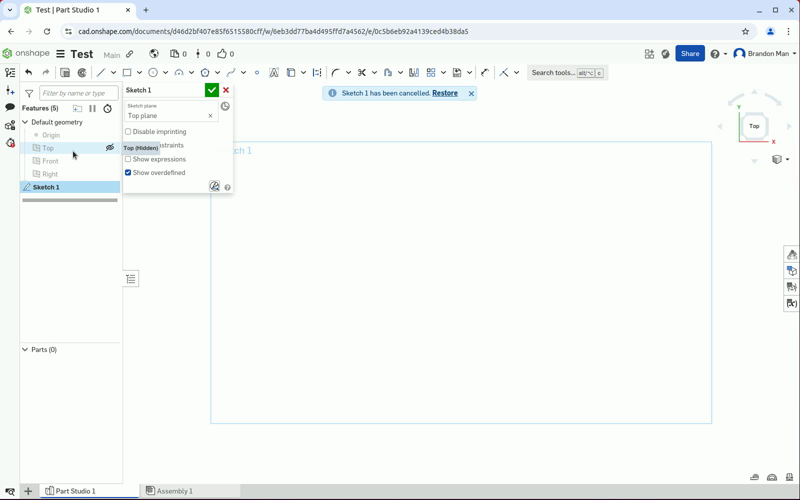
mouse_move(73, 352)
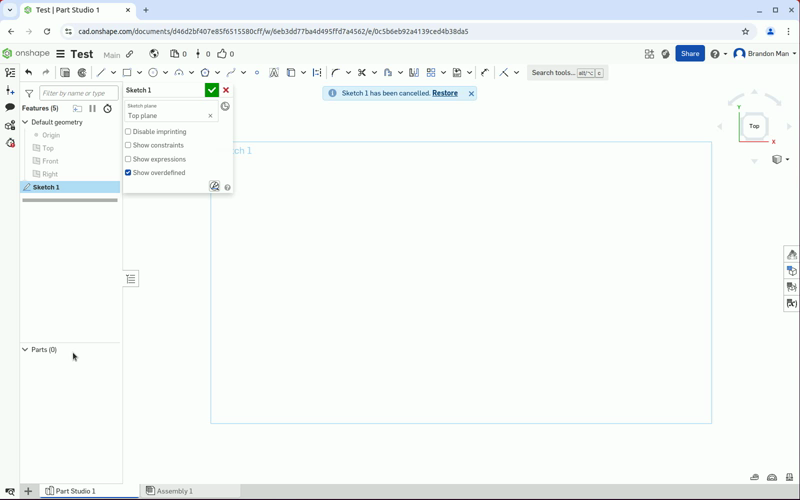
key(y)
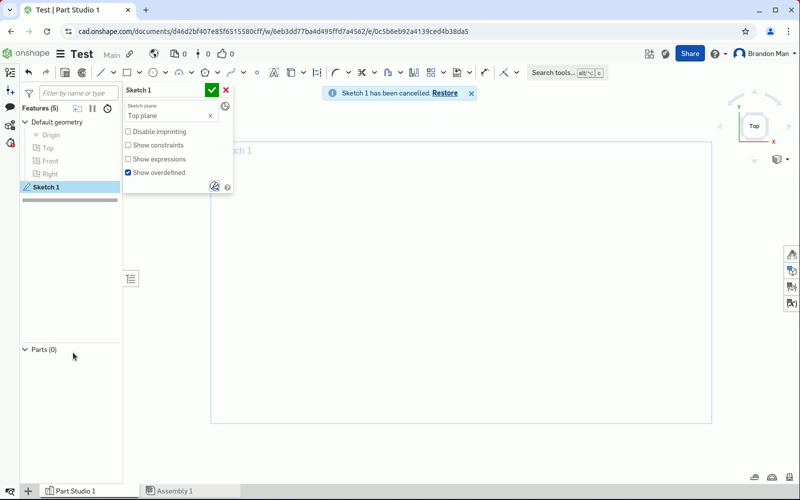
key(c)
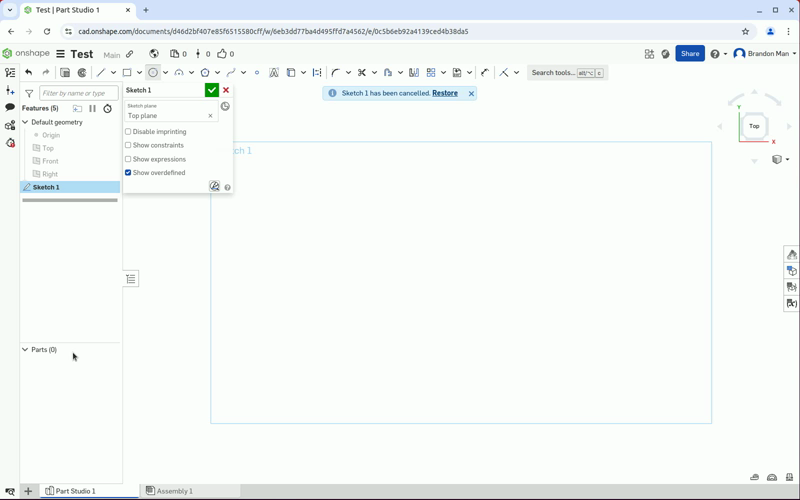
key_down(shift)
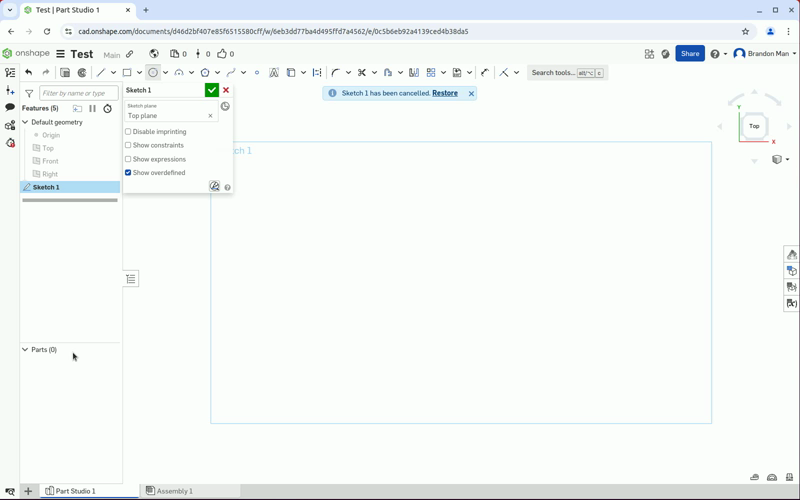
mouse_move(461, 282)
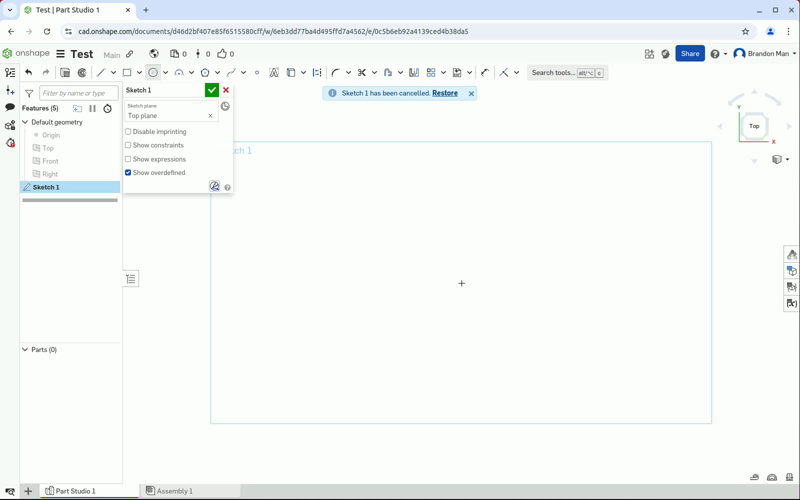
click(461, 282)
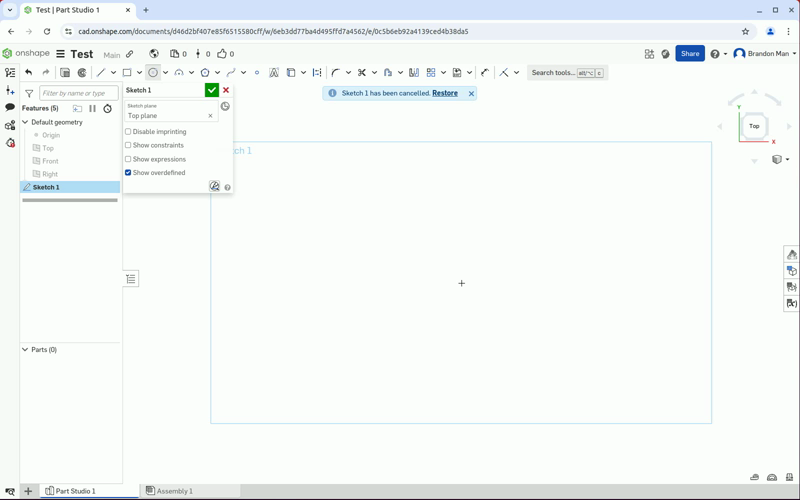
key_up(shift)
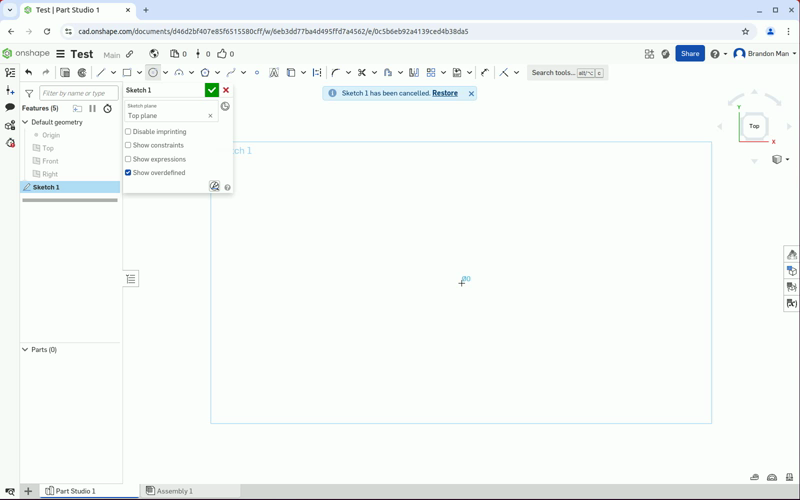
mouse_move(493, 282)
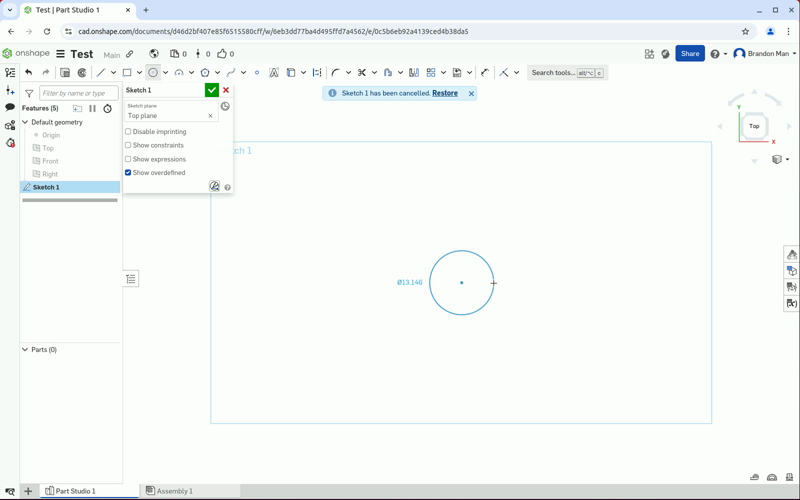
click(493, 282)
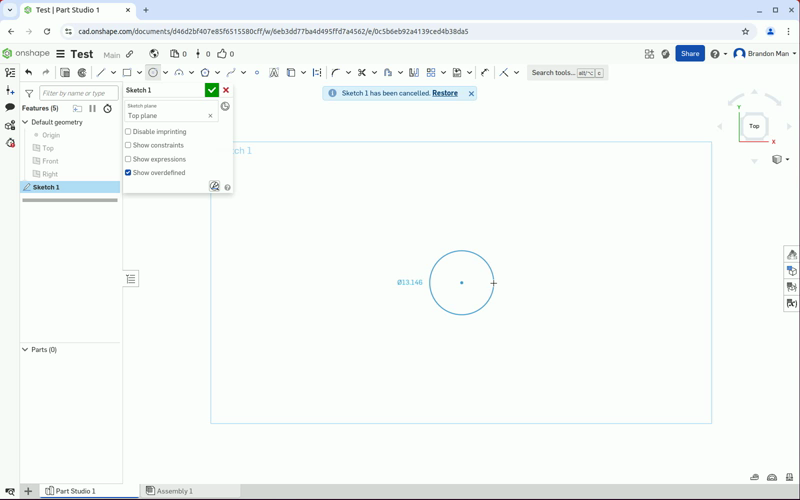
key(esc)
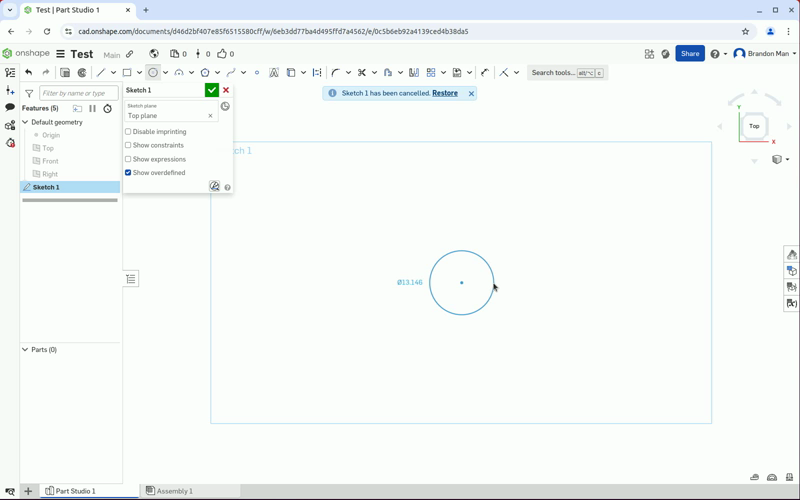
mouse_move(453, 262)
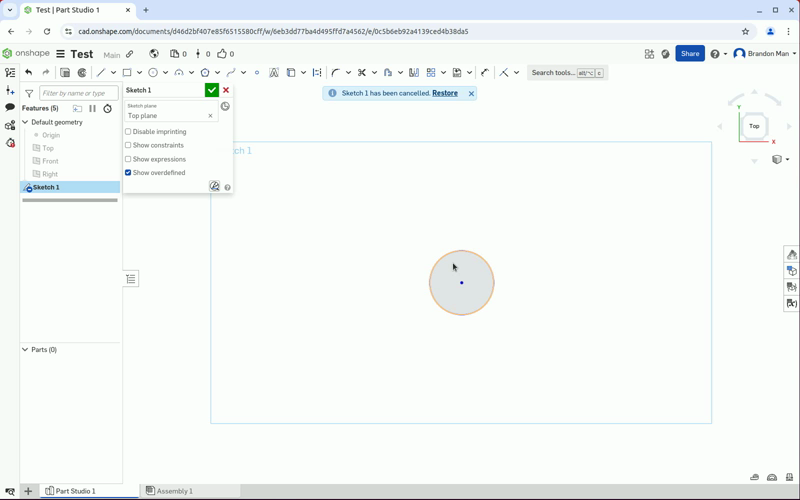
click(453, 262)
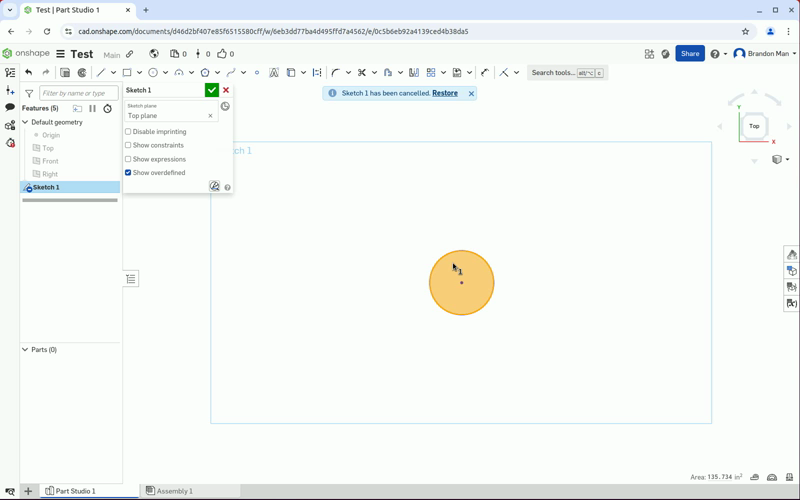
mouse_move(73, 352)
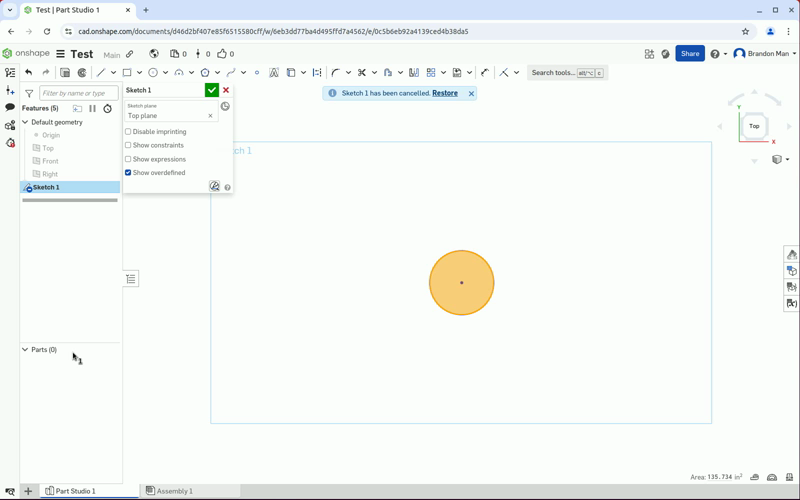
key(shift+y)
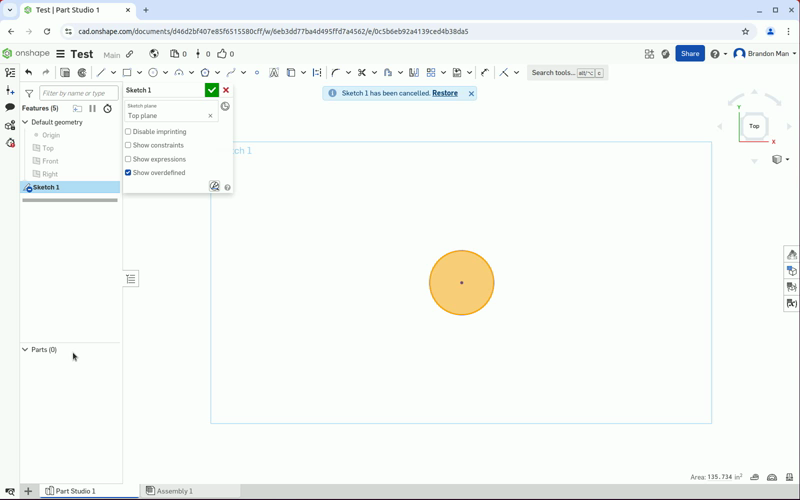
key(shift+e)
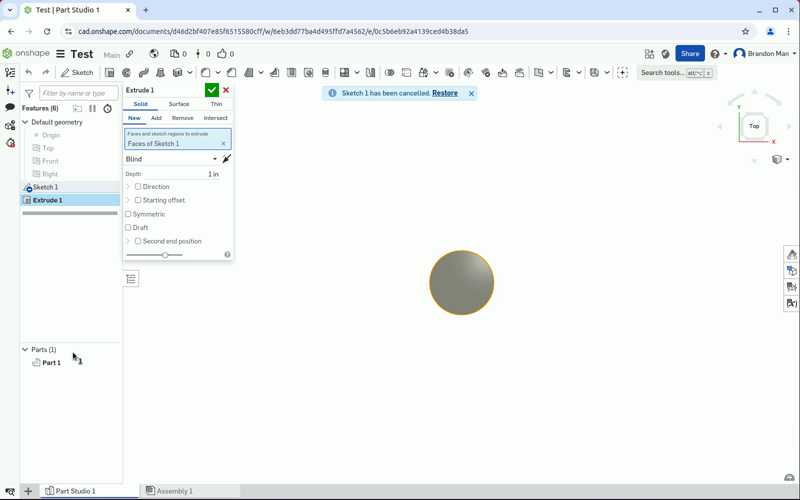
mouse_move(143, 106)
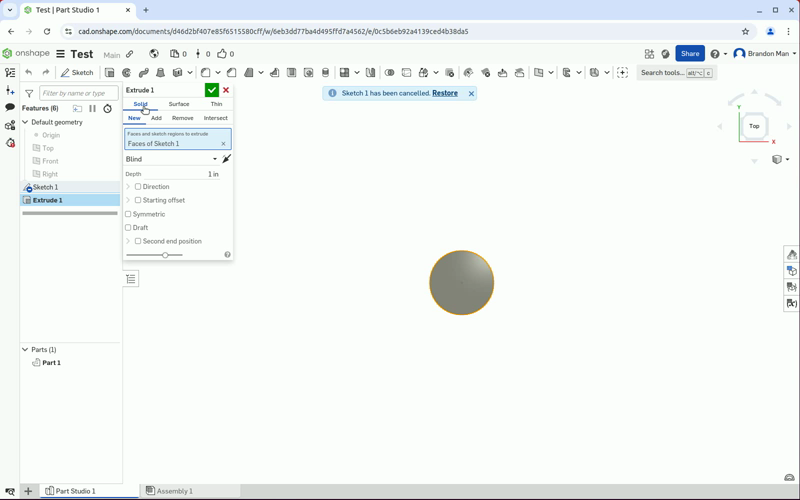
click(143, 106)
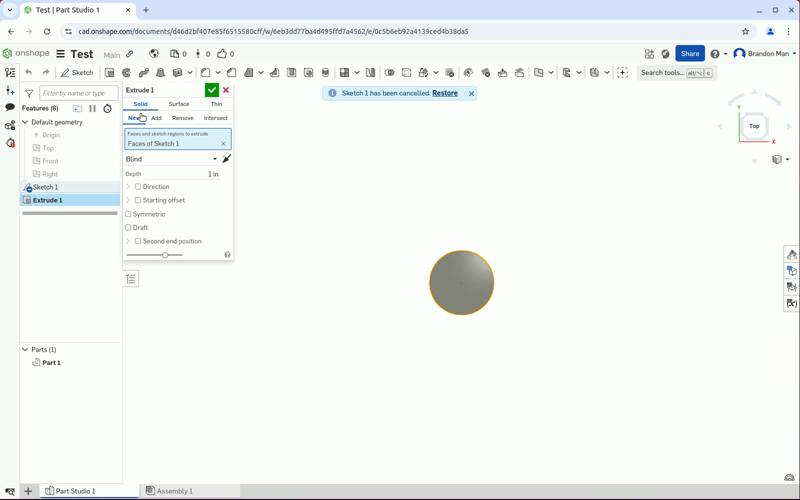
mouse_move(137, 120)
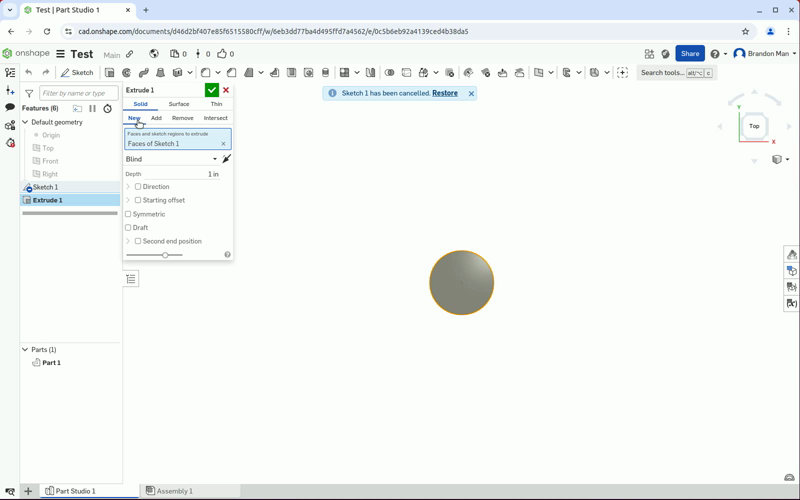
click(137, 120)
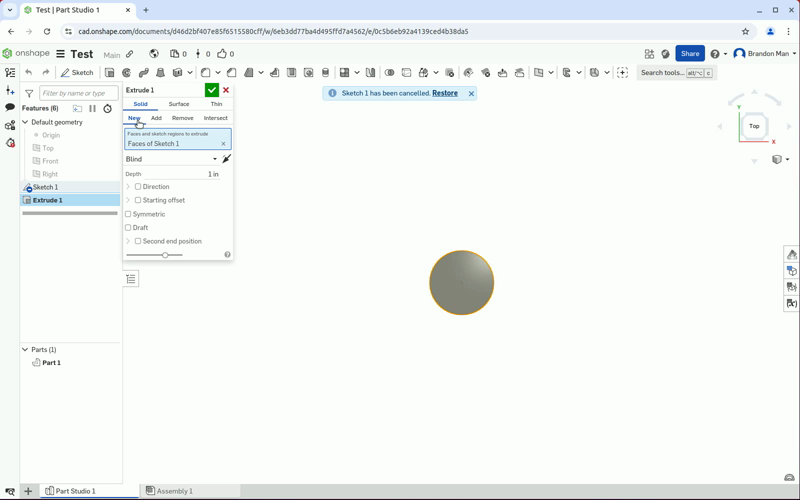
key(tab, 4)
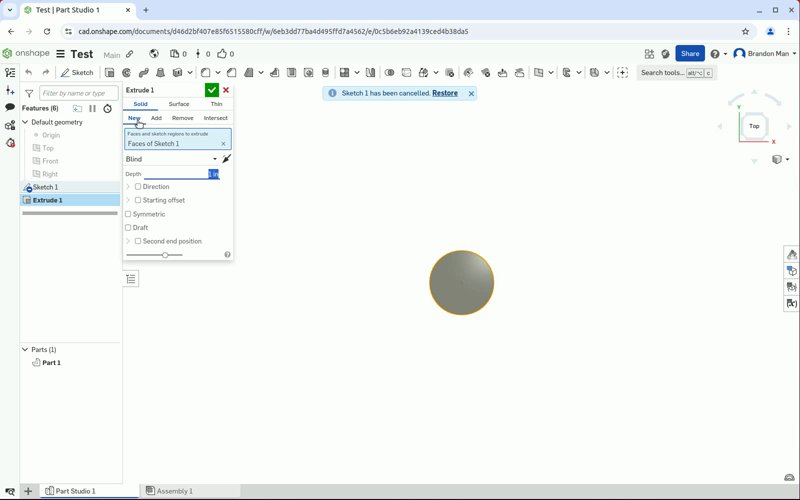
text(23.108)
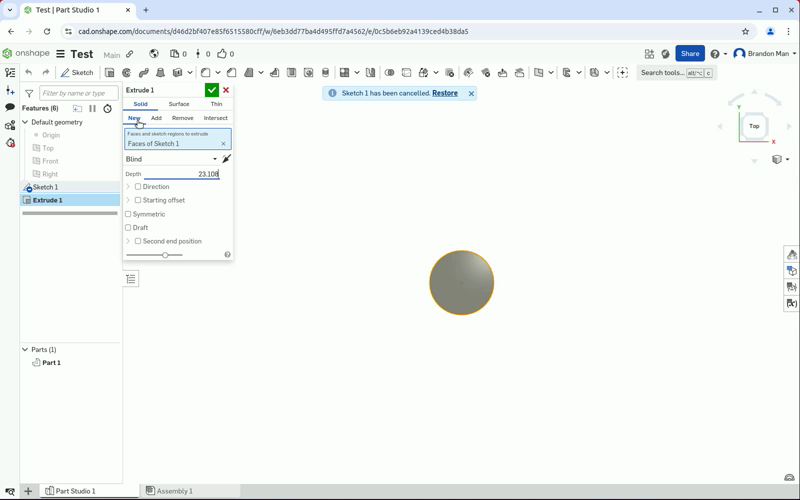
key(enter)
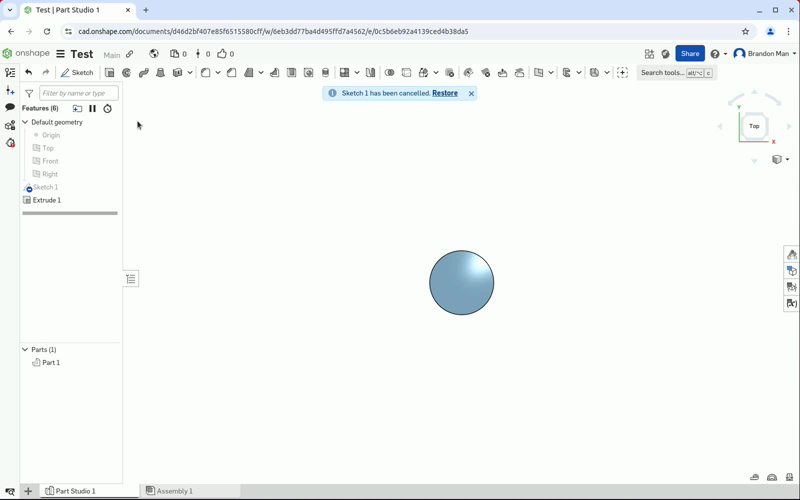
key(shift+h)
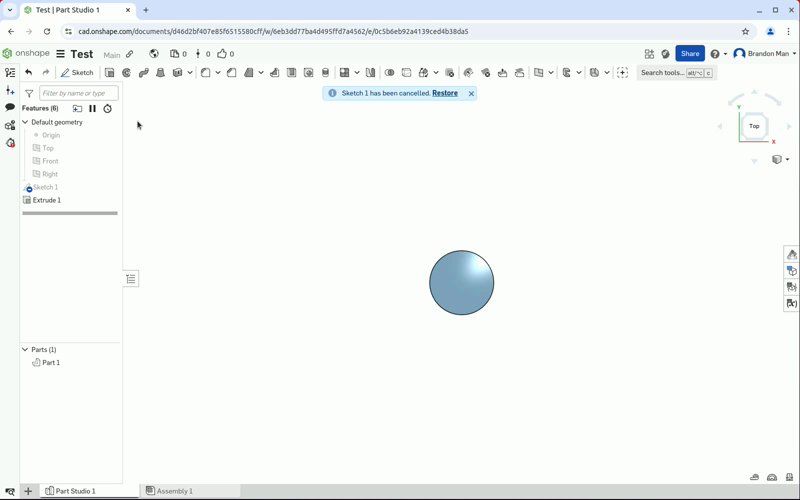
key(shift+h)
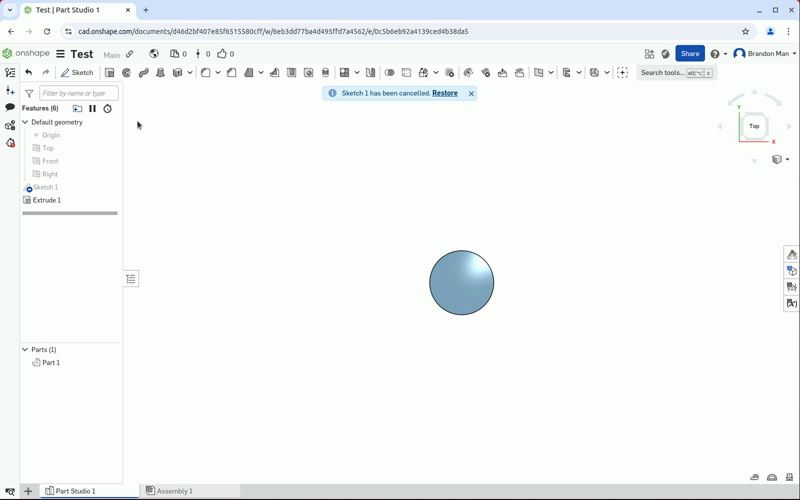
mouse_move(73, 189)
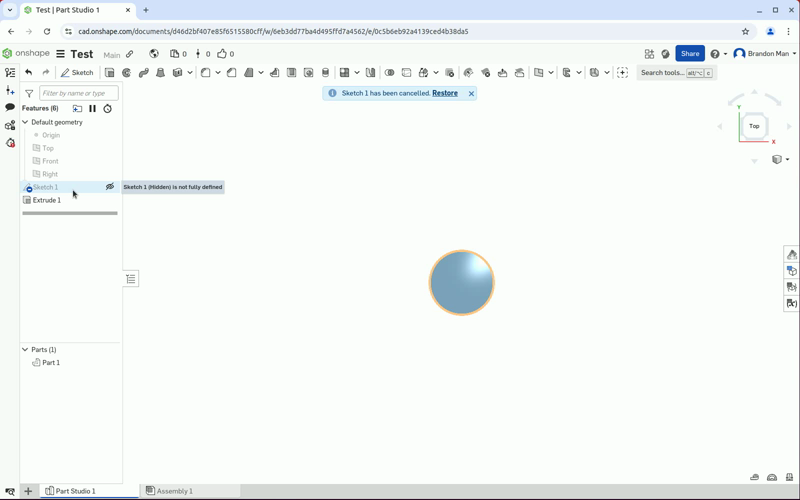
click(73, 189)
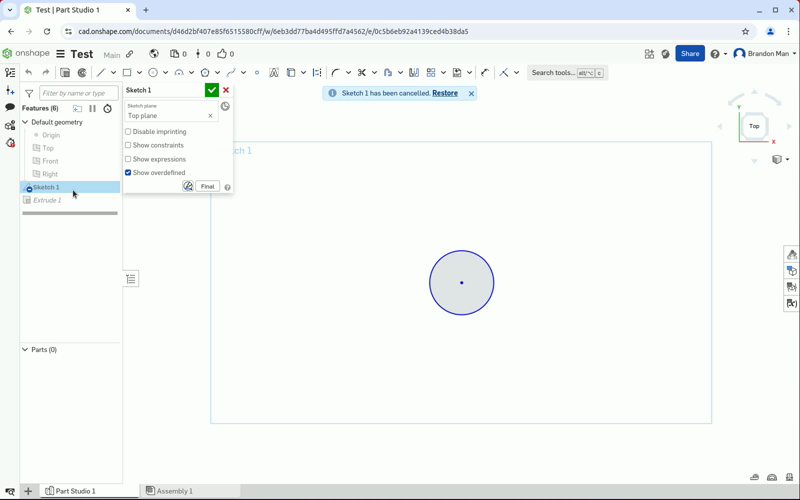
mouse_move(229, 92)
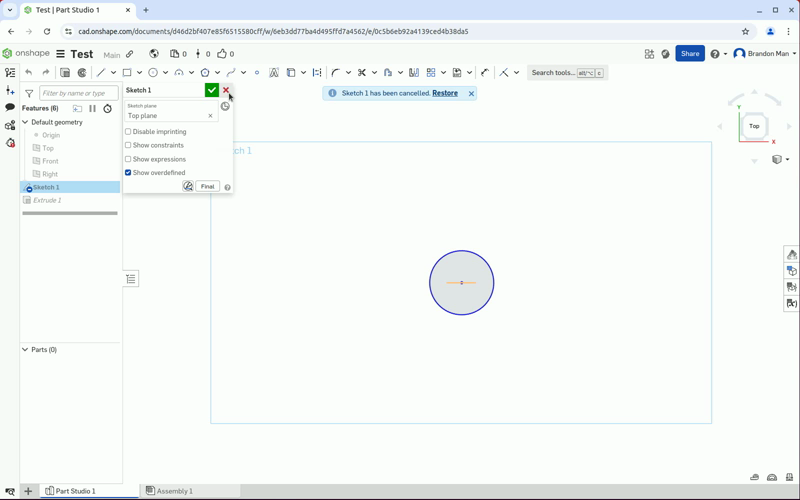
click(229, 92)
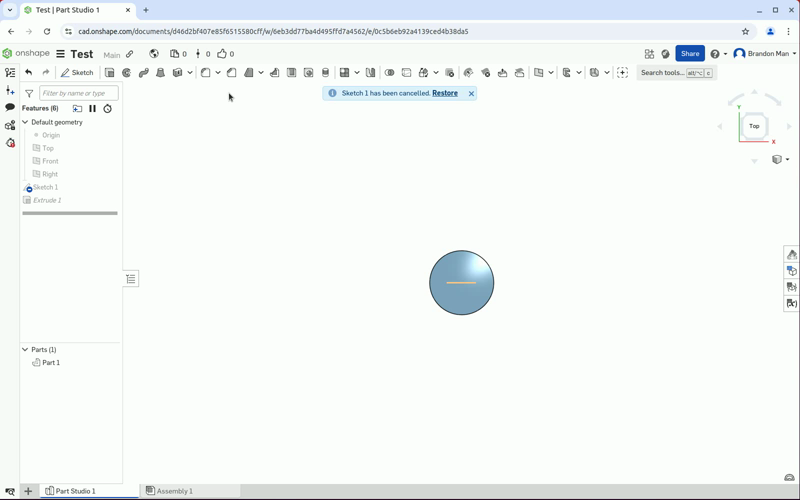
mouse_move(541, 75)
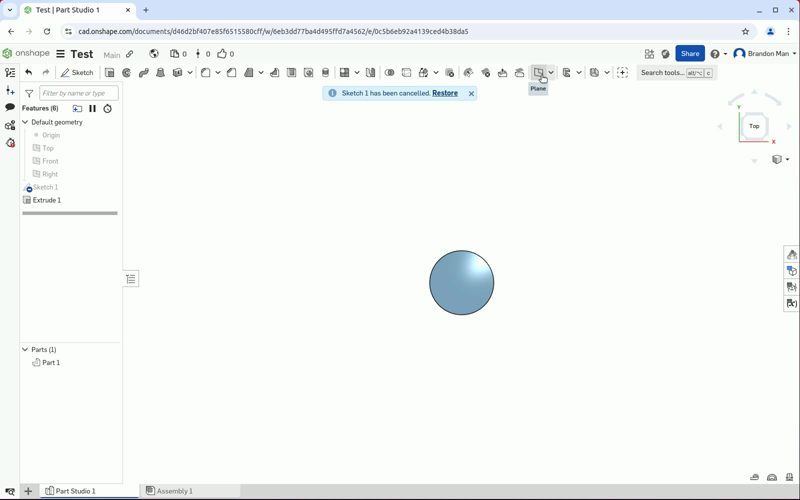
click(541, 75)
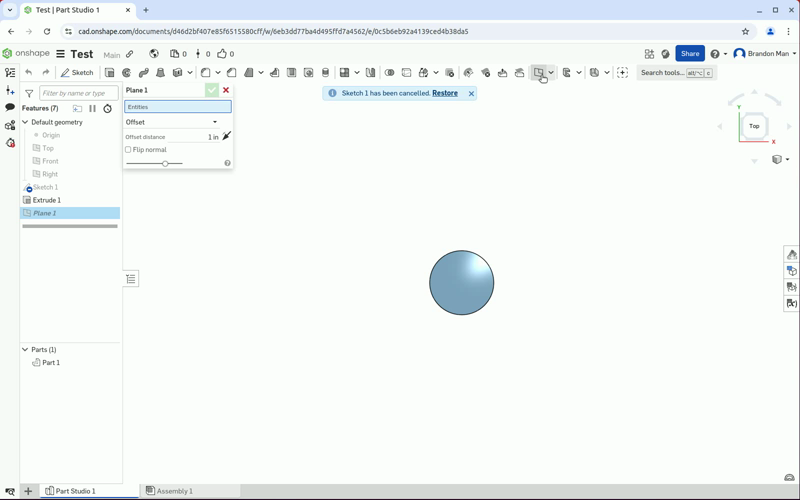
mouse_move(73, 150)
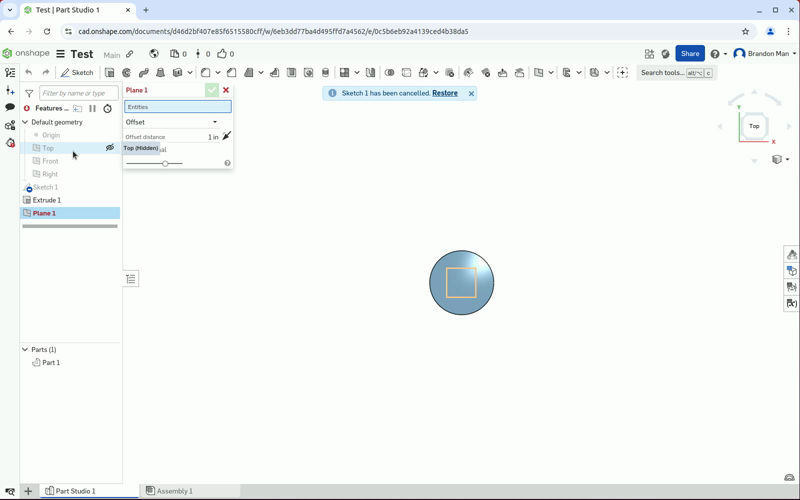
click(73, 150)
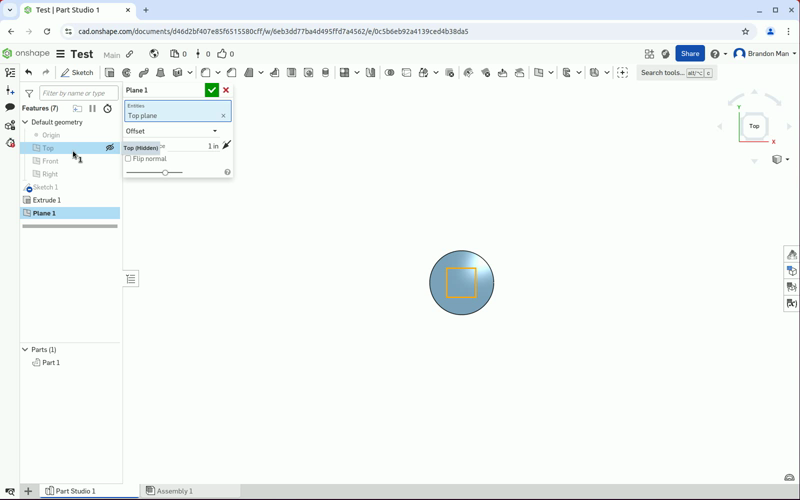
key(tab, 2)
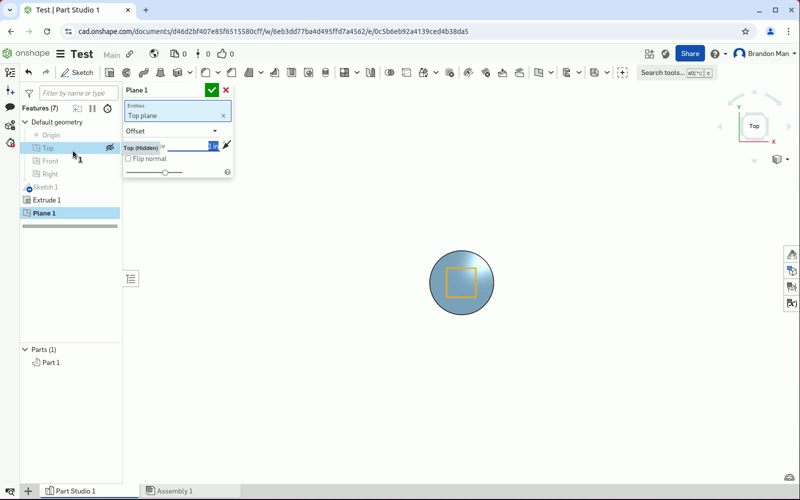
text(23.108)
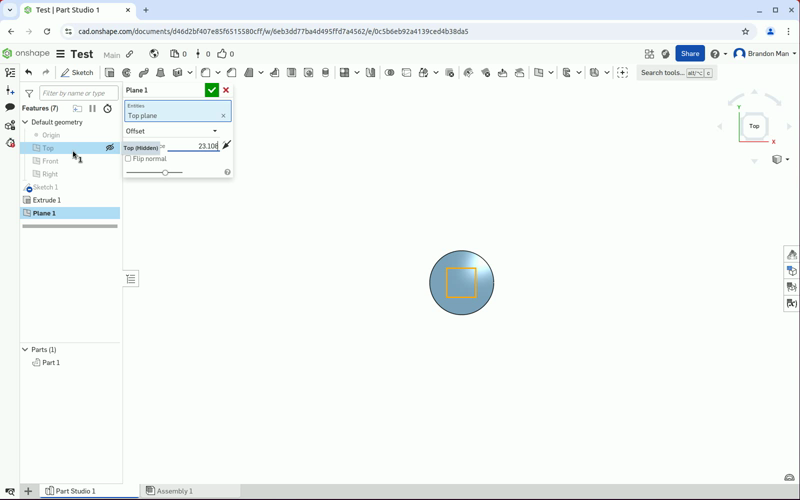
key(enter, 2)
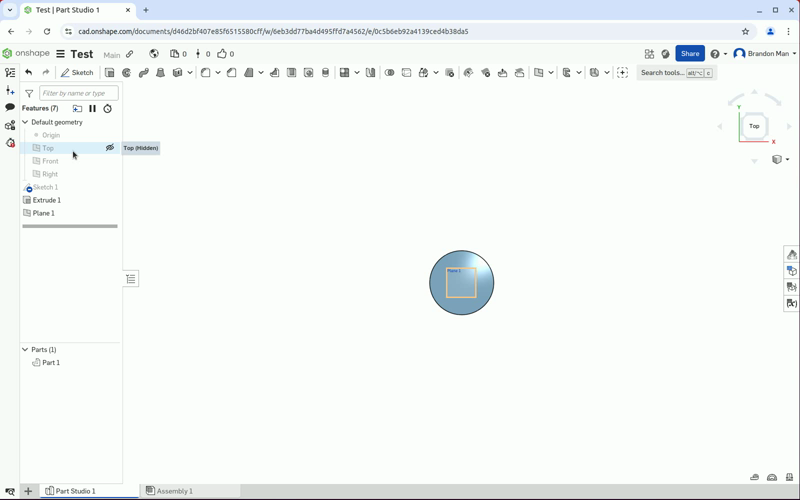
key(shift+s)
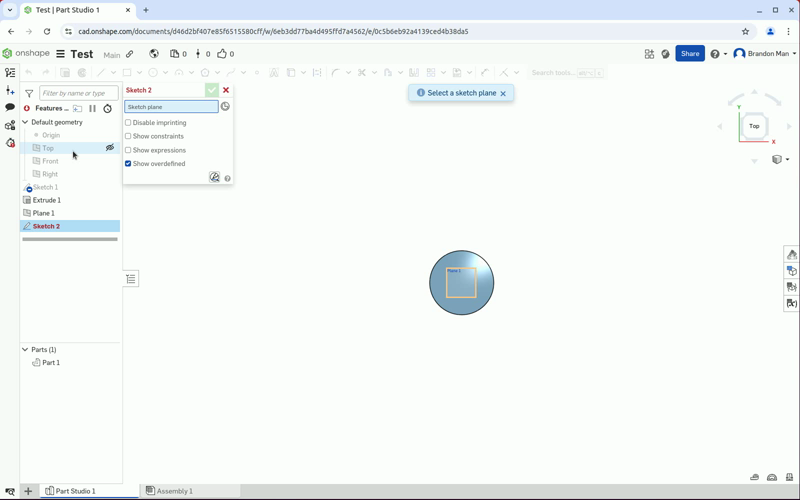
mouse_move(73, 215)
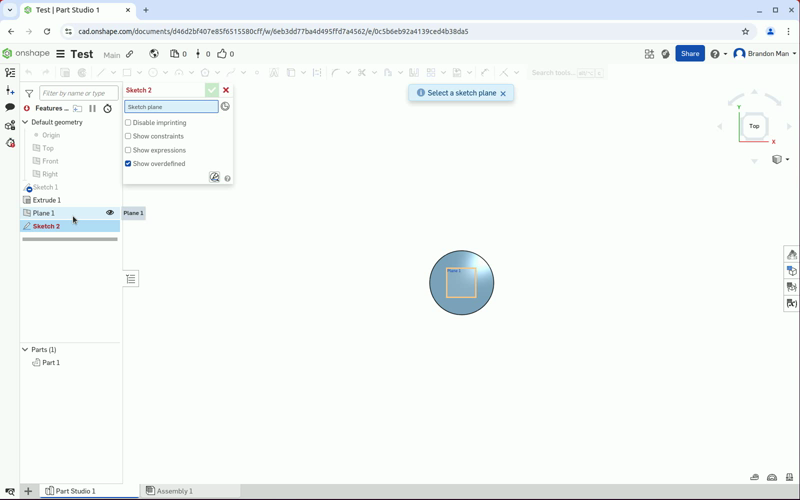
click(73, 215)
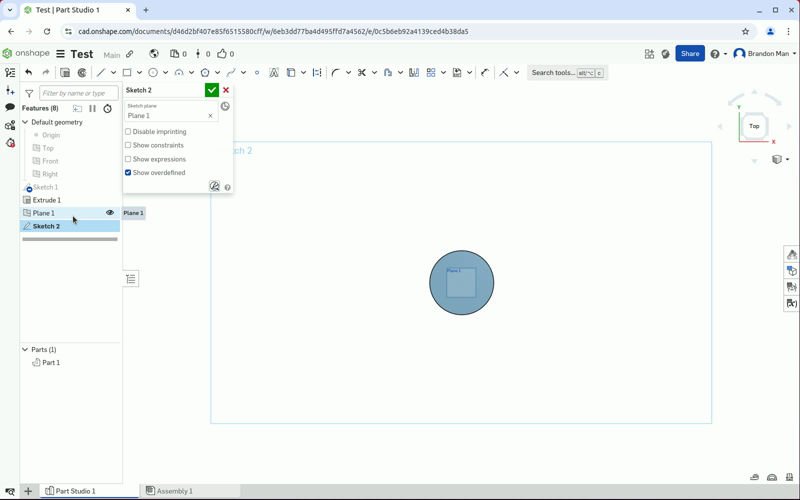
mouse_move(73, 352)
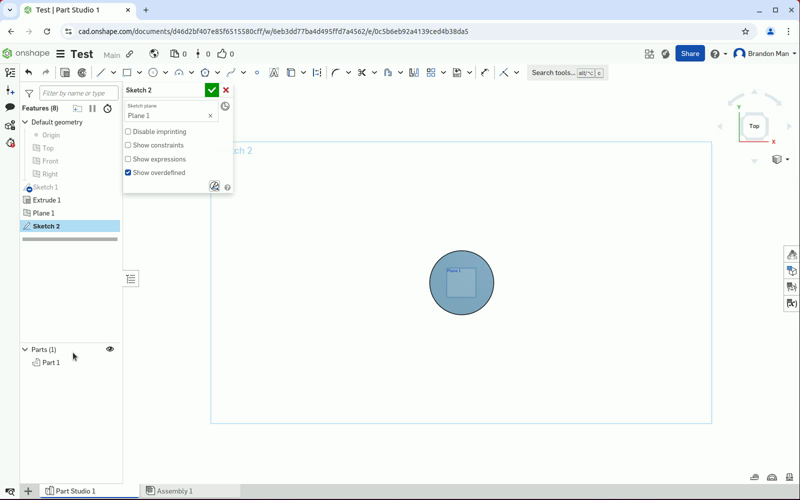
key(y)
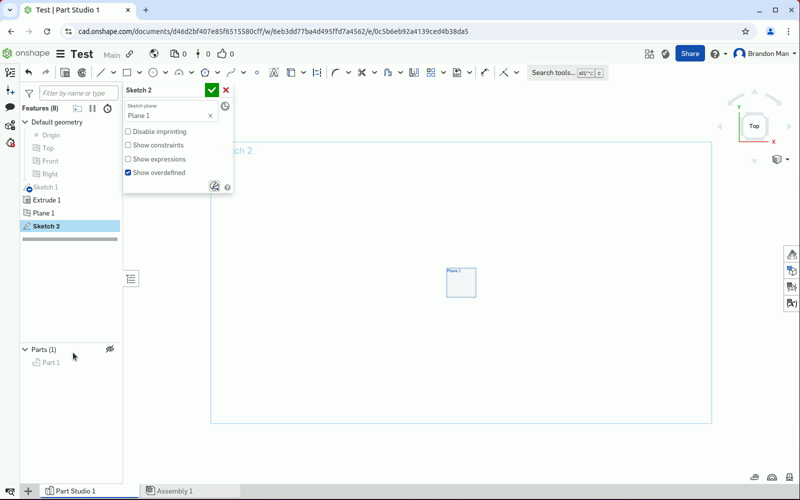
key(c)
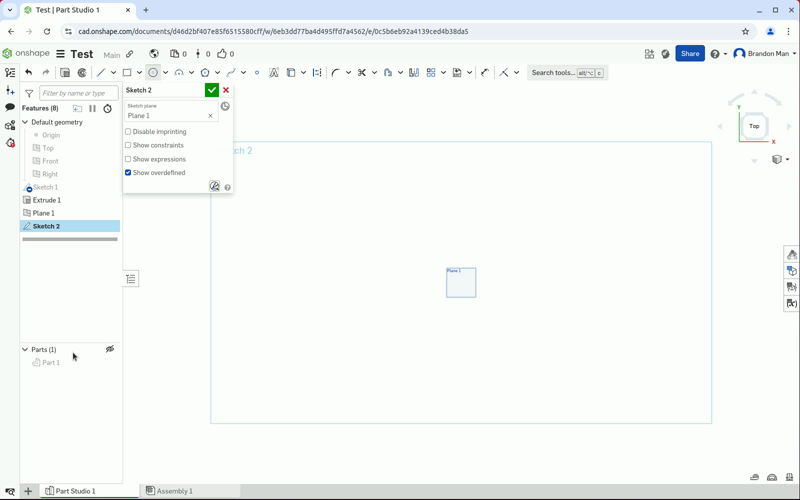
key_down(shift)
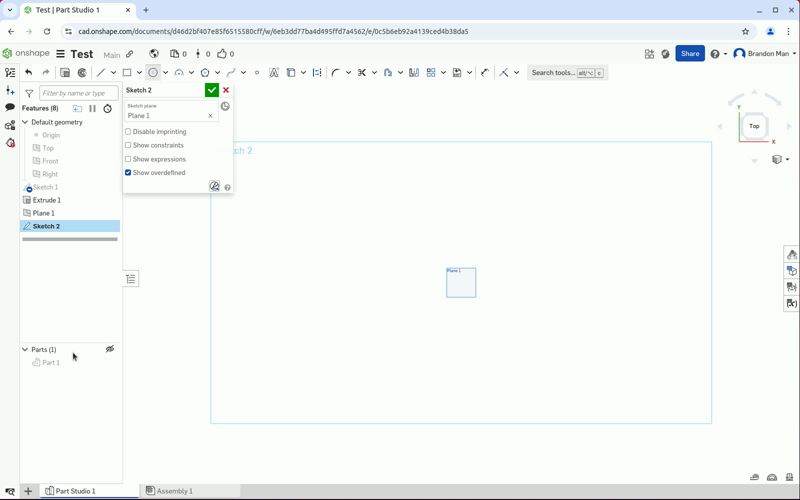
mouse_move(461, 282)
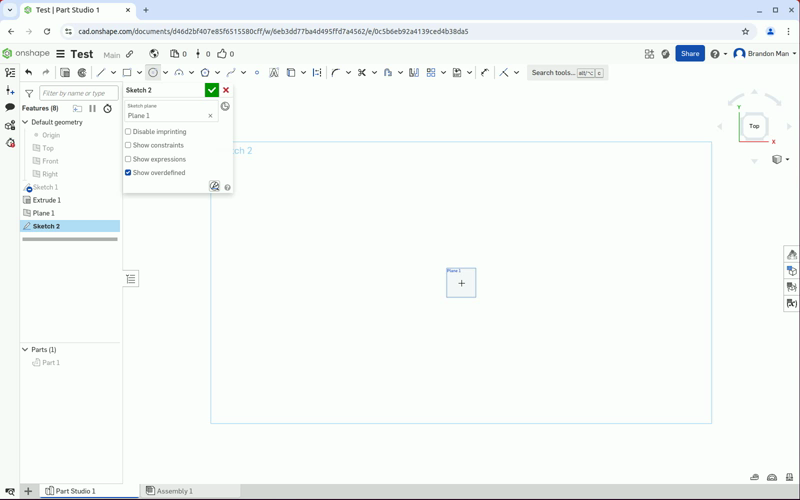
click(461, 282)
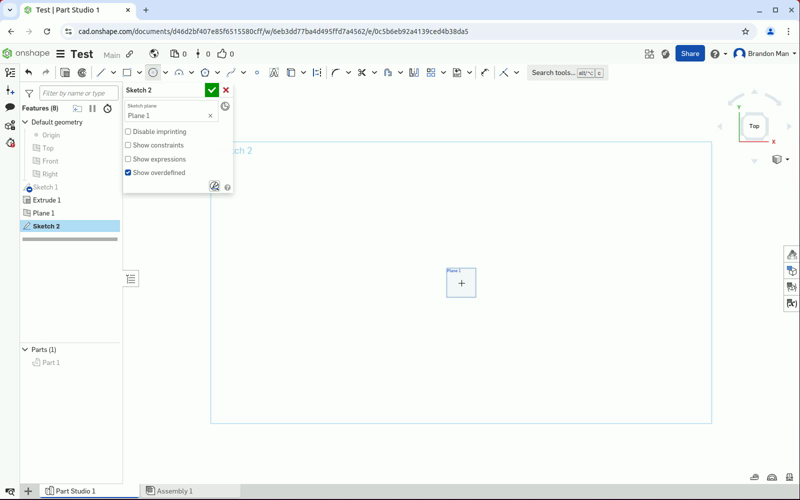
key_up(shift)
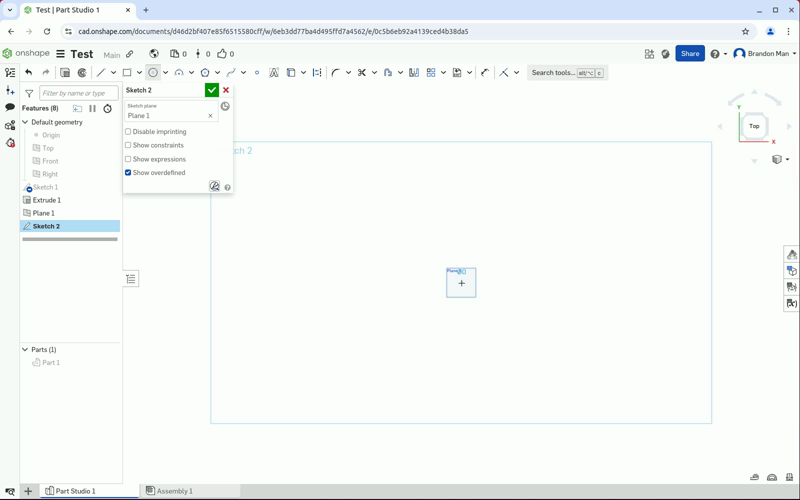
mouse_move(479, 282)
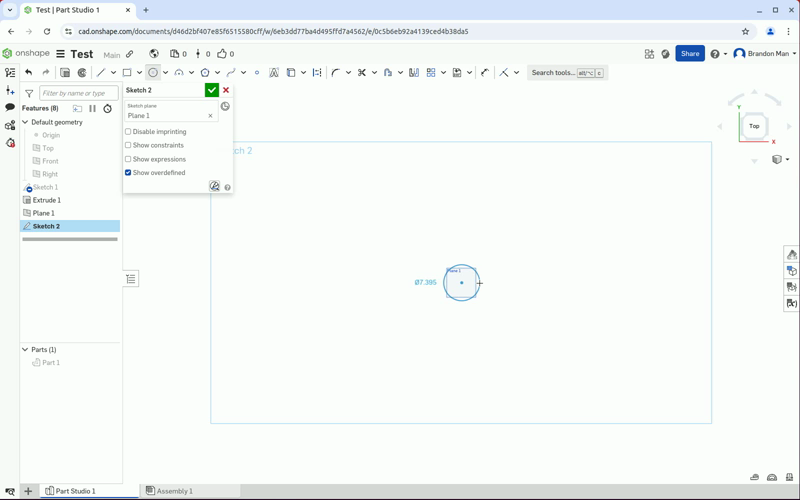
click(479, 282)
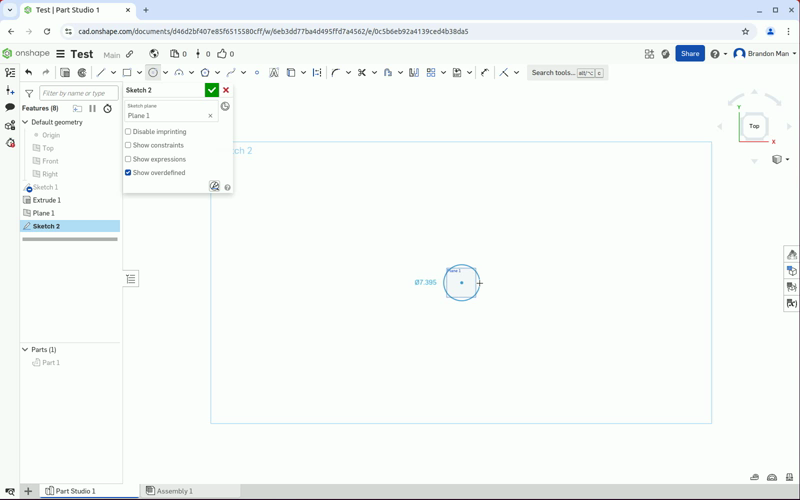
key(esc)
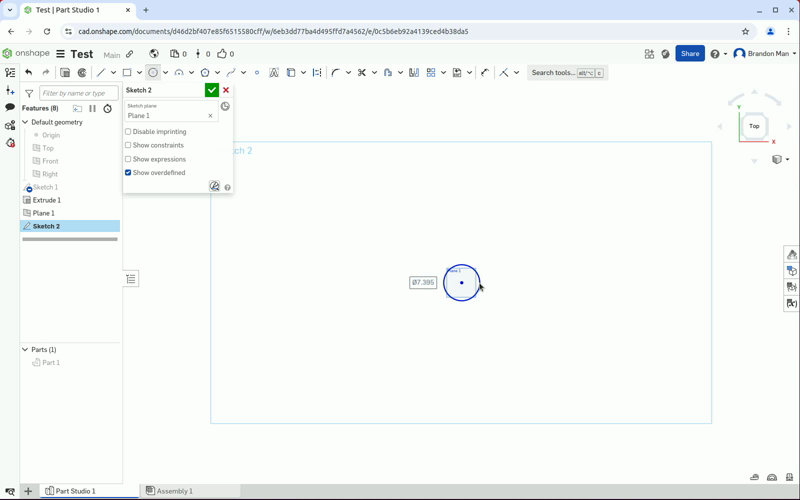
mouse_move(473, 288)
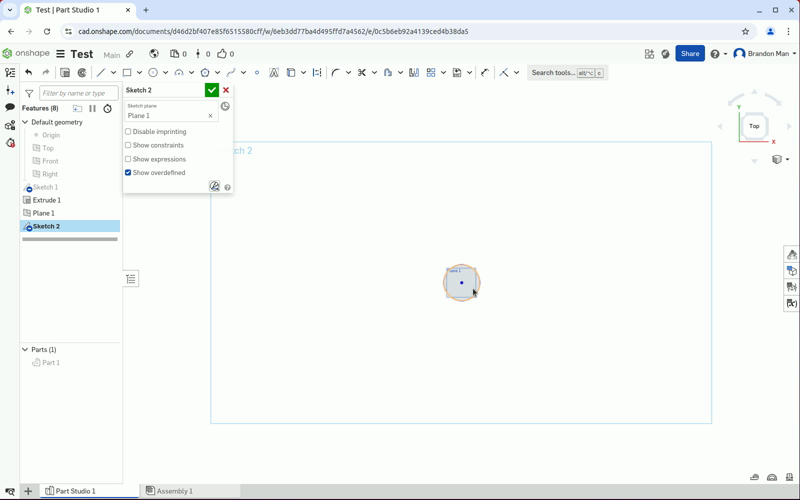
scroll(6)
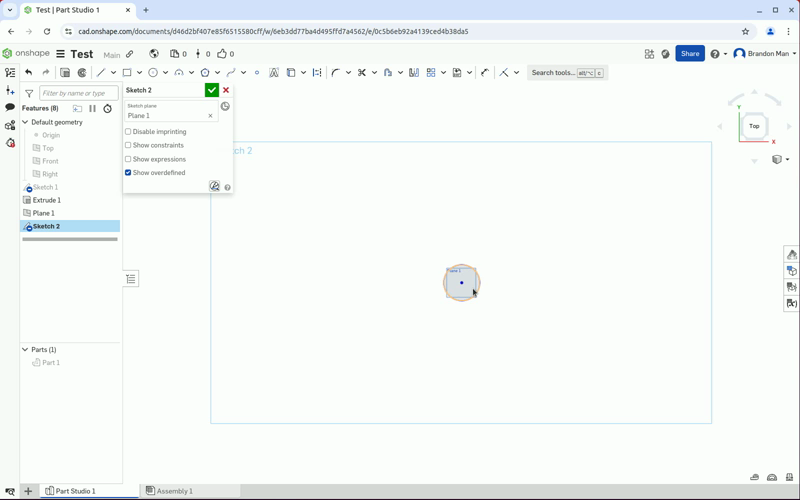
scroll(6)
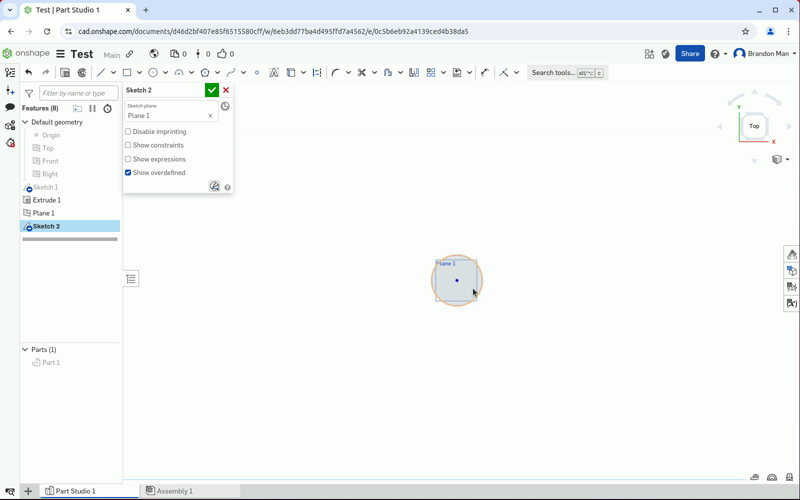
scroll(6)
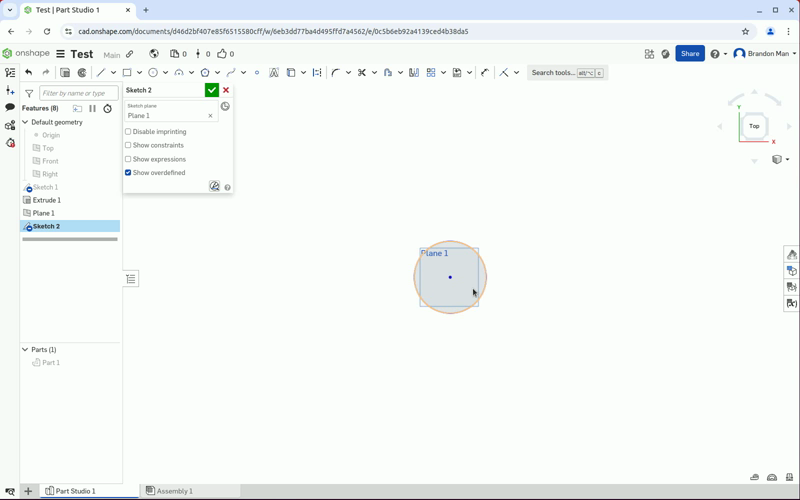
scroll(6)
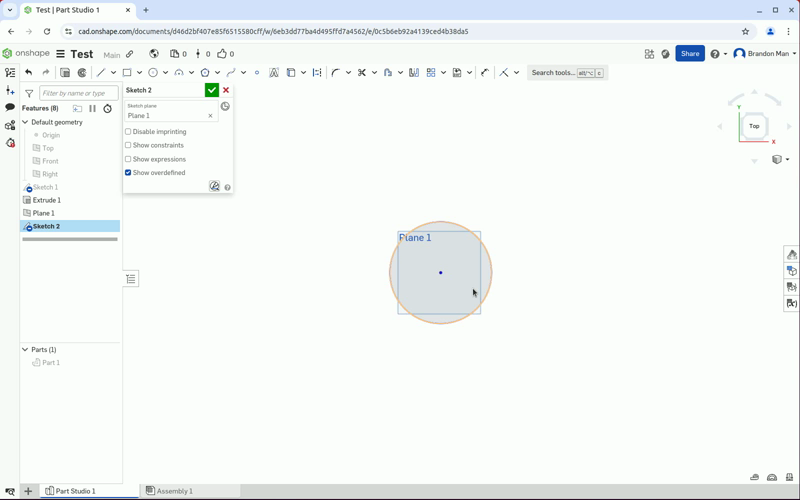
scroll(6)
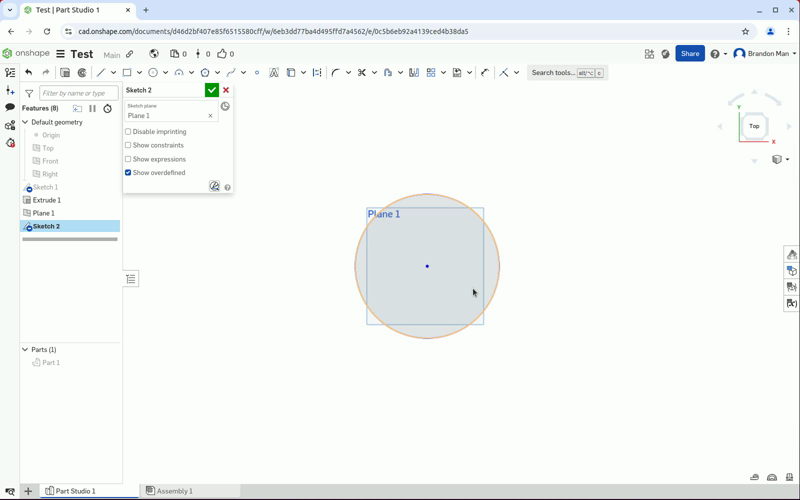
scroll(6)
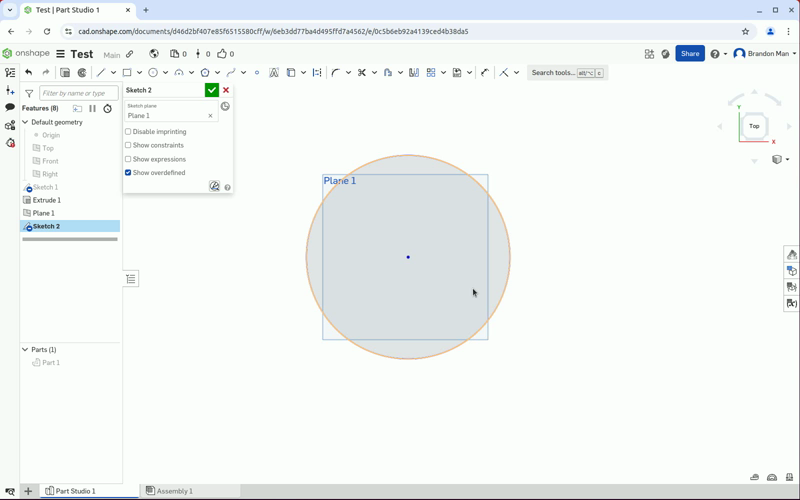
scroll(6)
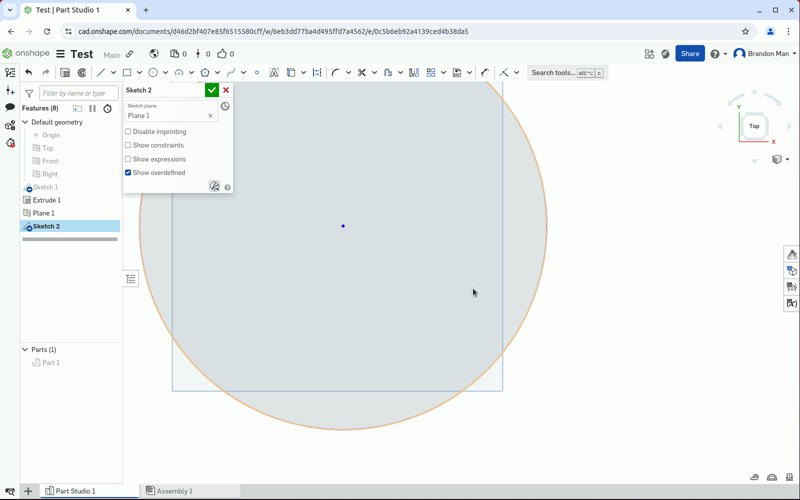
click(473, 288)
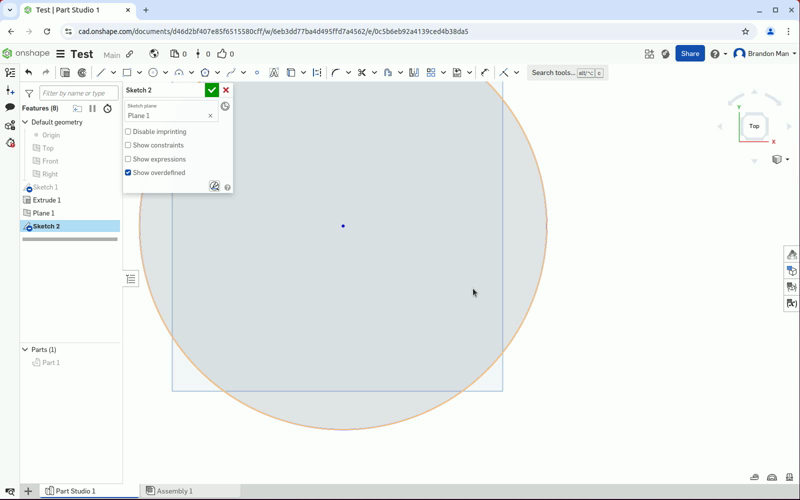
scroll(-6)
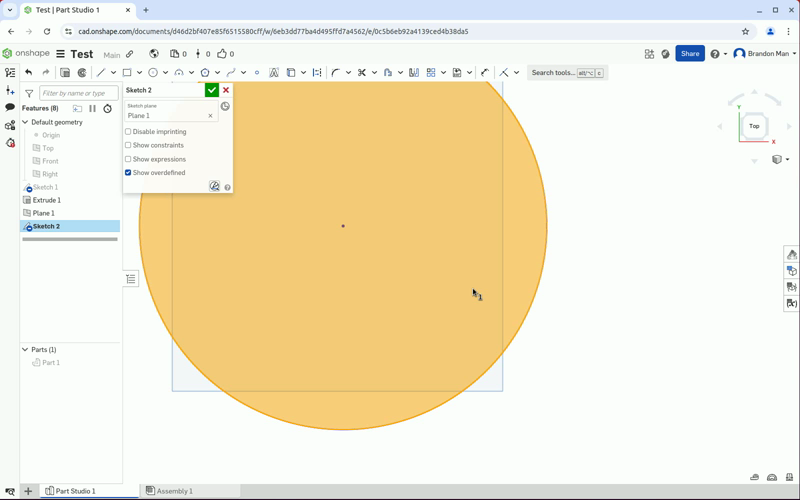
scroll(-6)
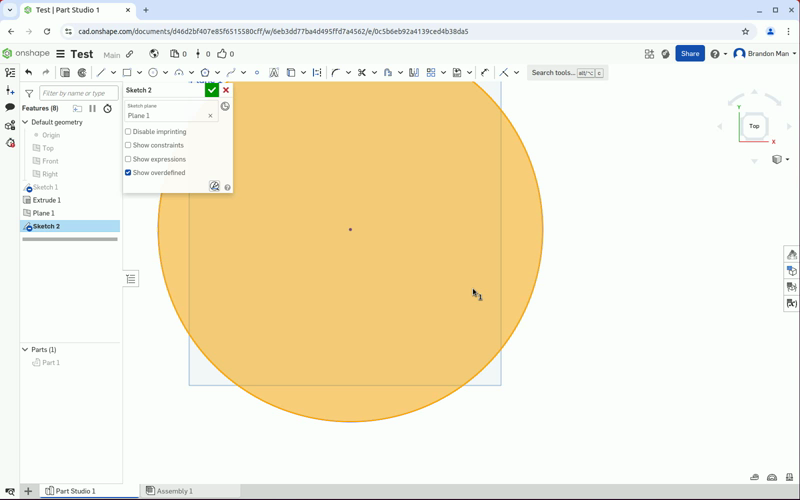
scroll(-6)
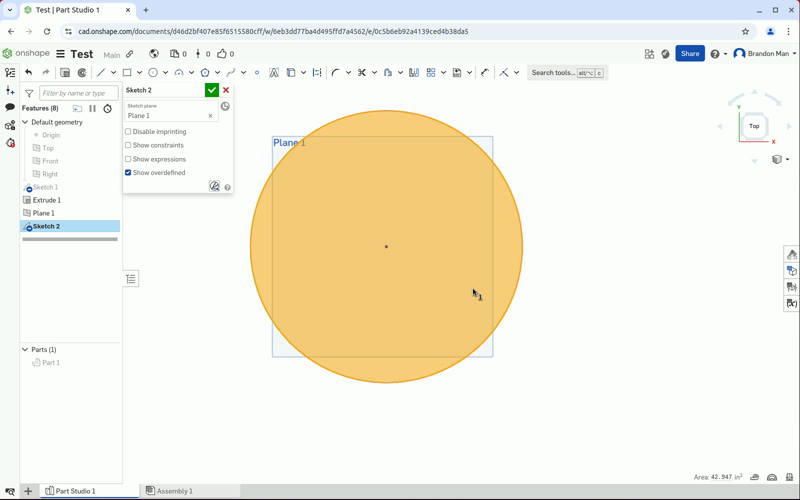
scroll(-6)
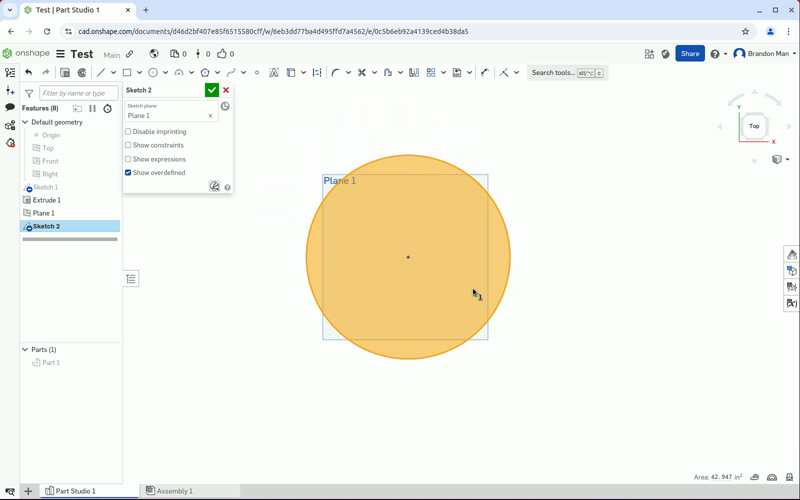
scroll(-6)
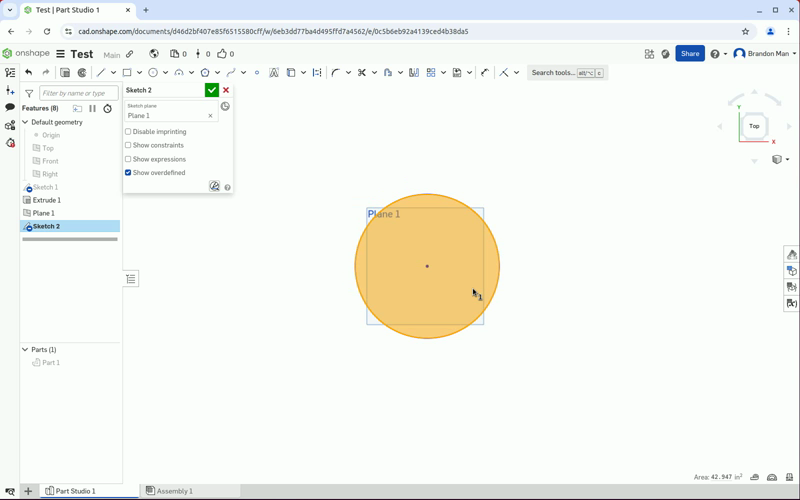
scroll(-6)
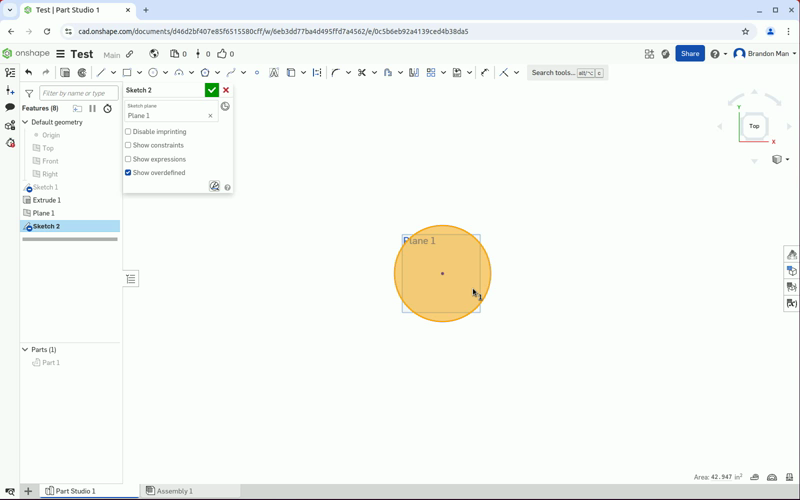
scroll(-6)
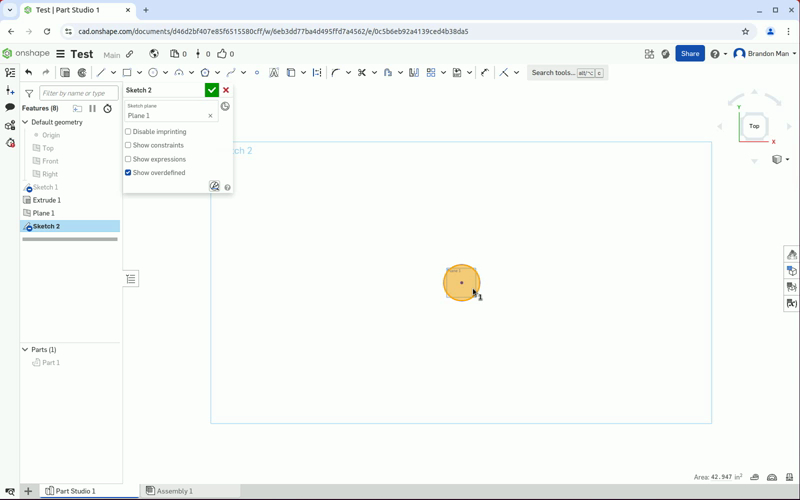
mouse_move(73, 352)
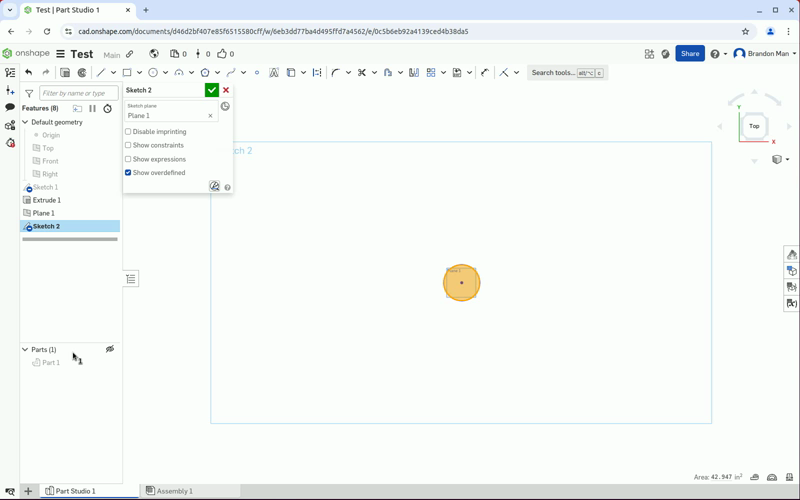
key(shift+y)
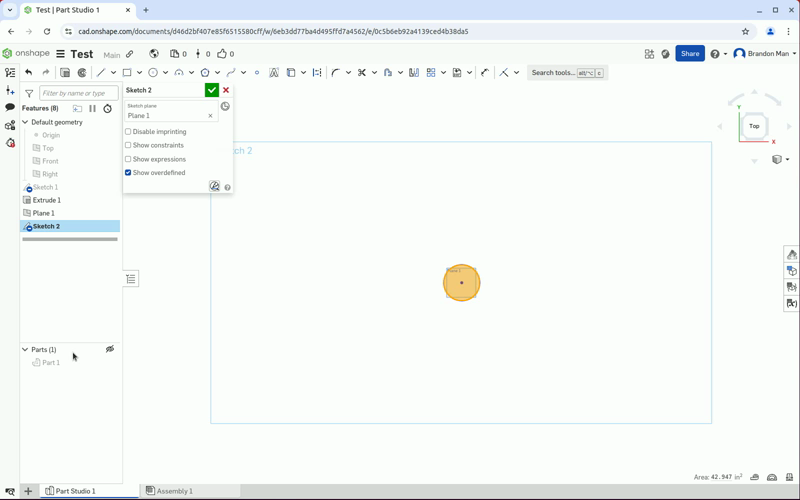
key(shift+e)
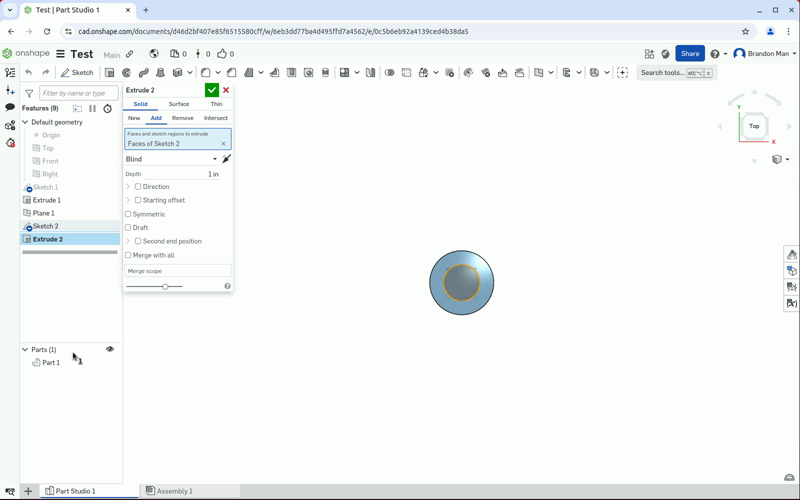
mouse_move(143, 106)
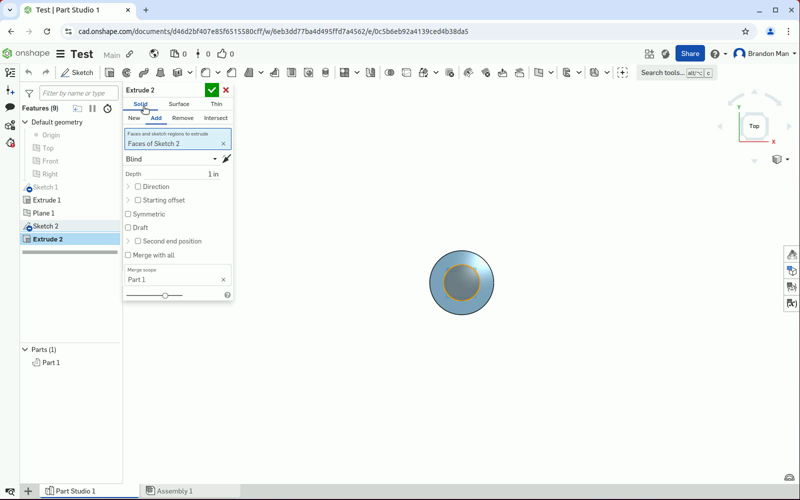
click(143, 106)
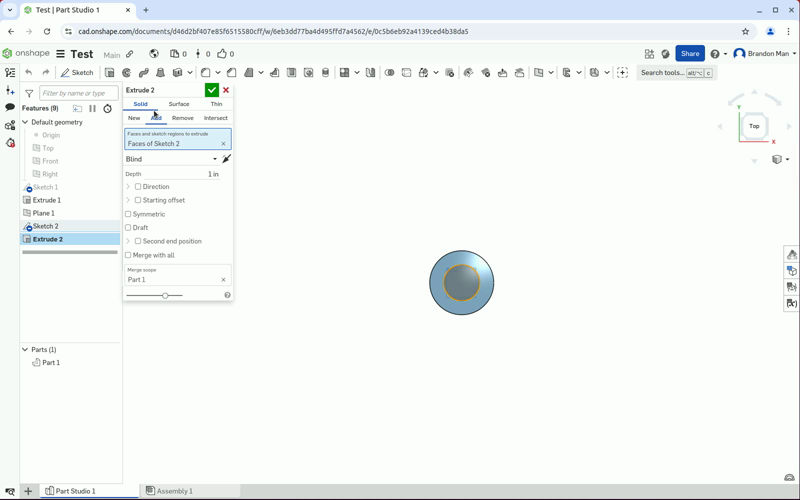
mouse_move(186, 120)
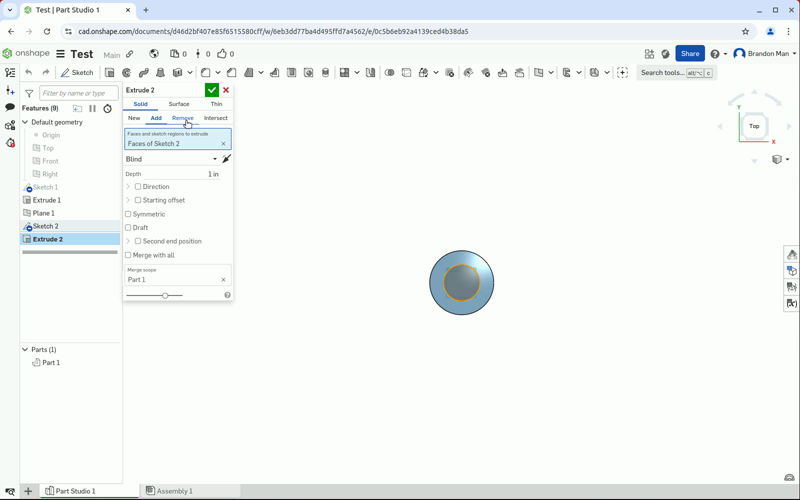
click(186, 120)
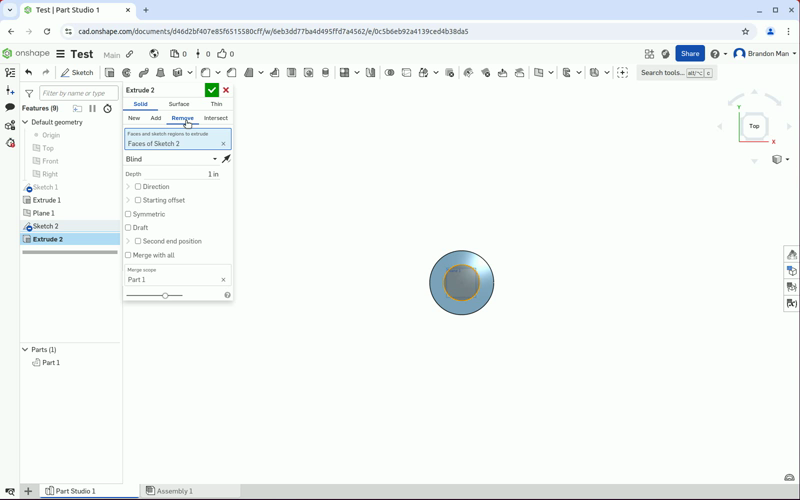
key(tab, 4)
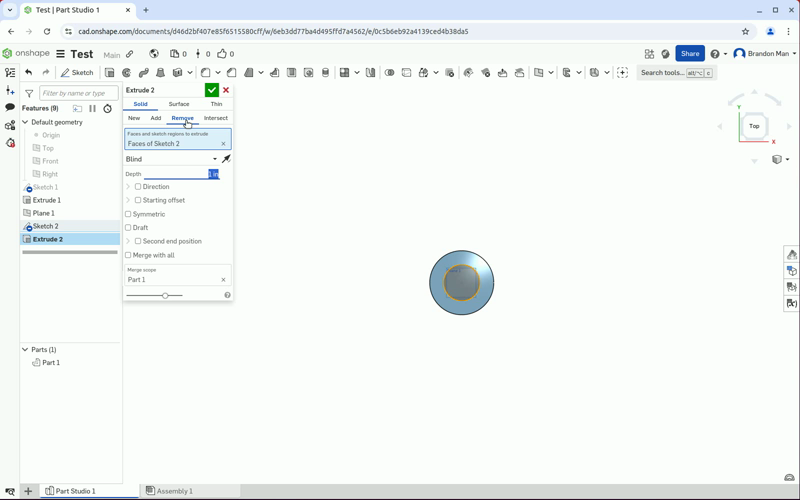
text(19.738)
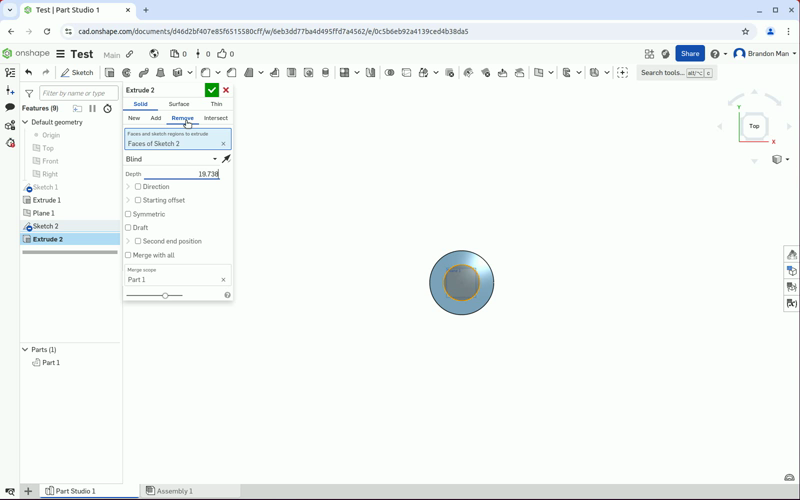
key(tab, 6)
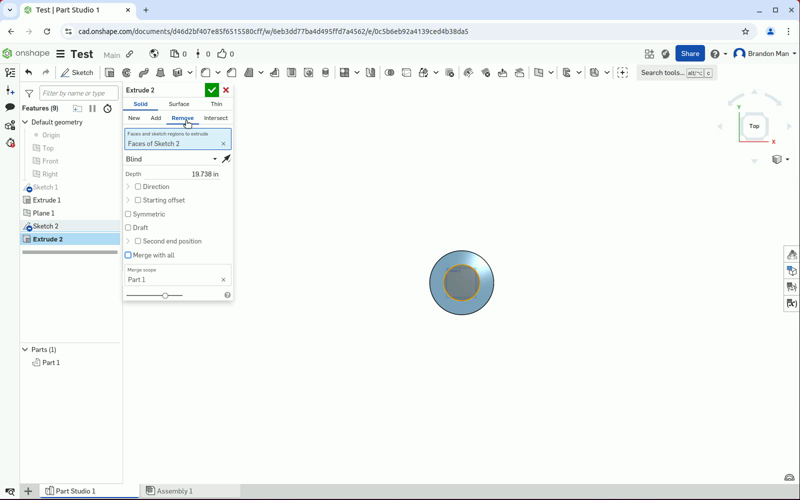
key(space)
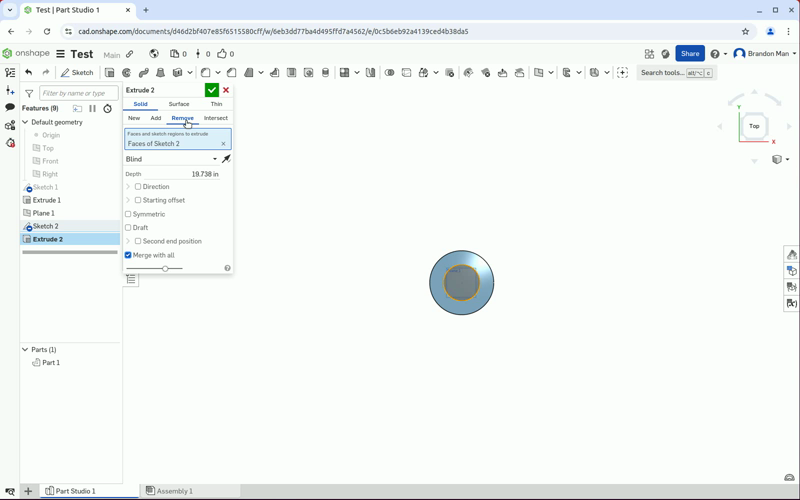
key(enter)
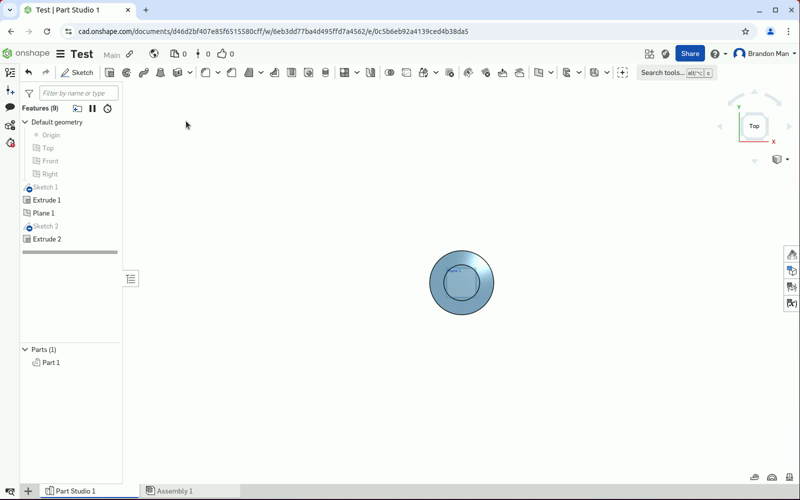
key(shift+h)
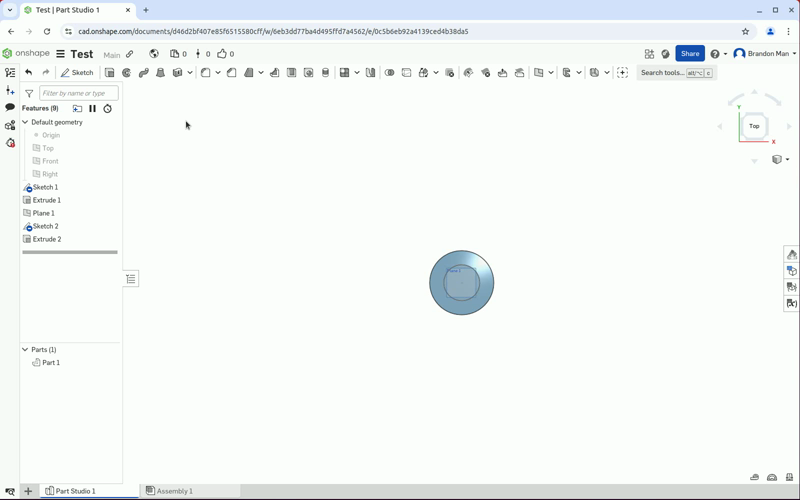
key(shift+h)
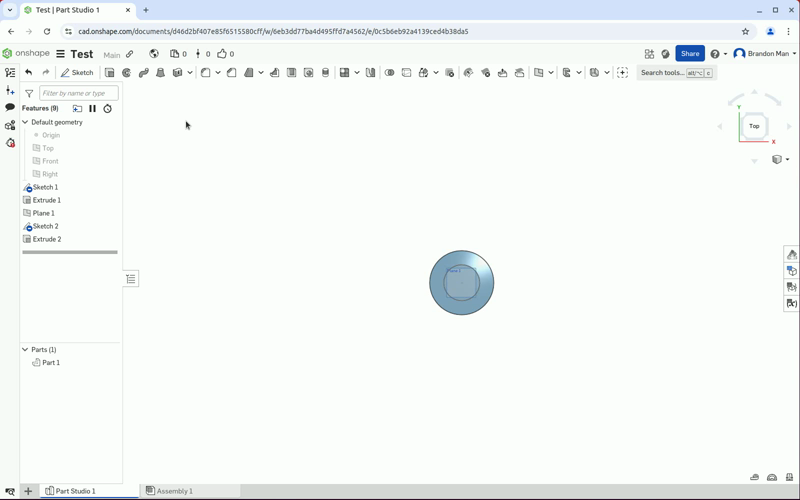
key(shift+7)
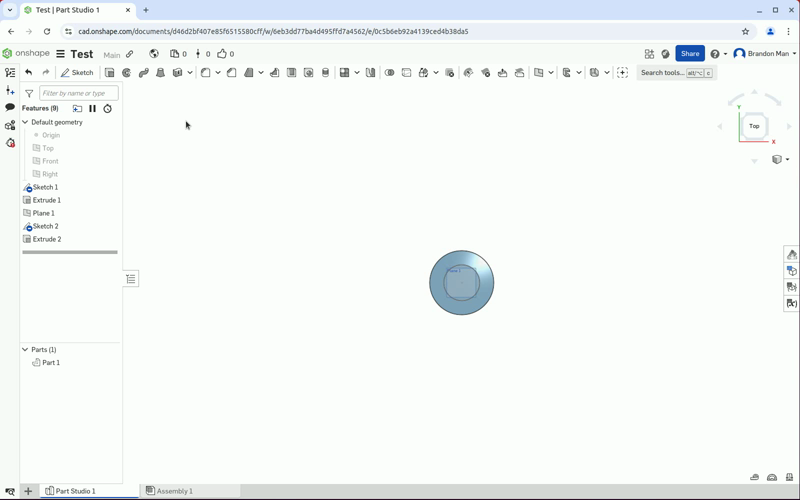
key(up, 3)
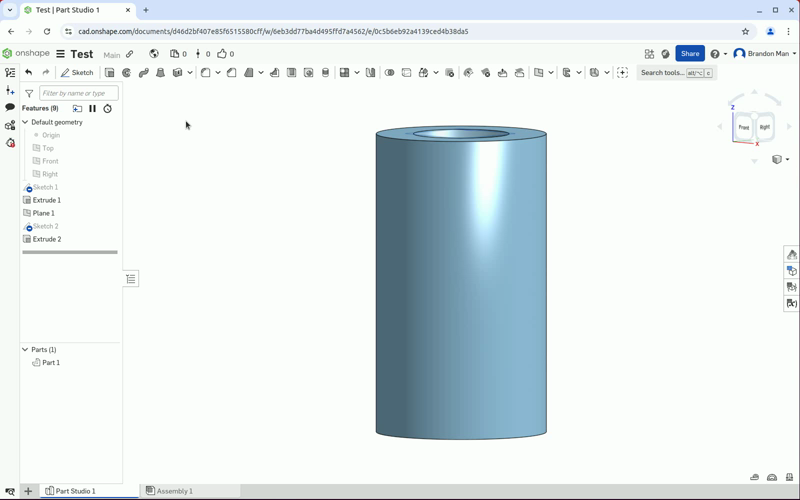
key(left, 3)
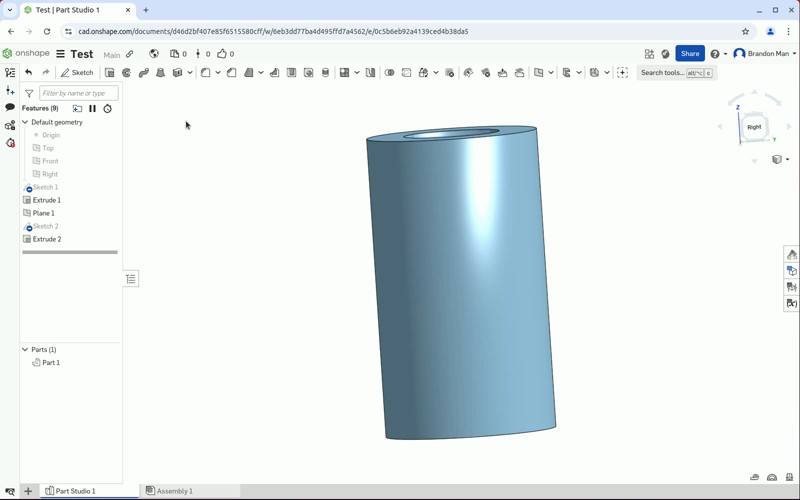
key(right, 3)
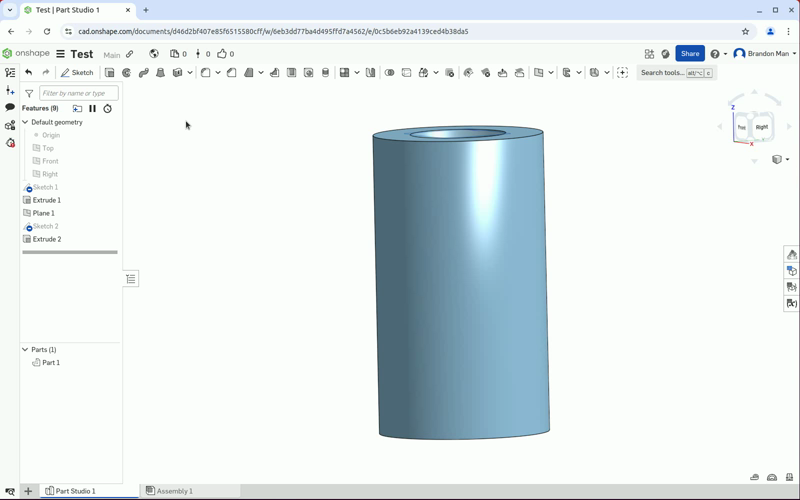
key(down, 3)
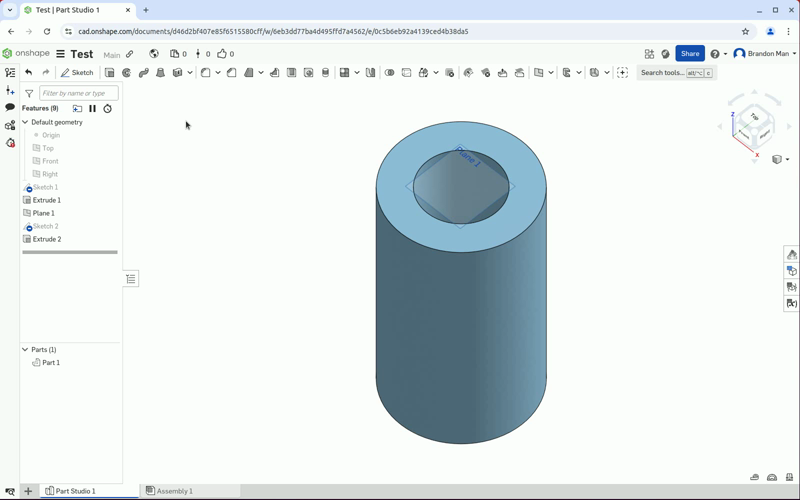
mouse_move(73, 189)
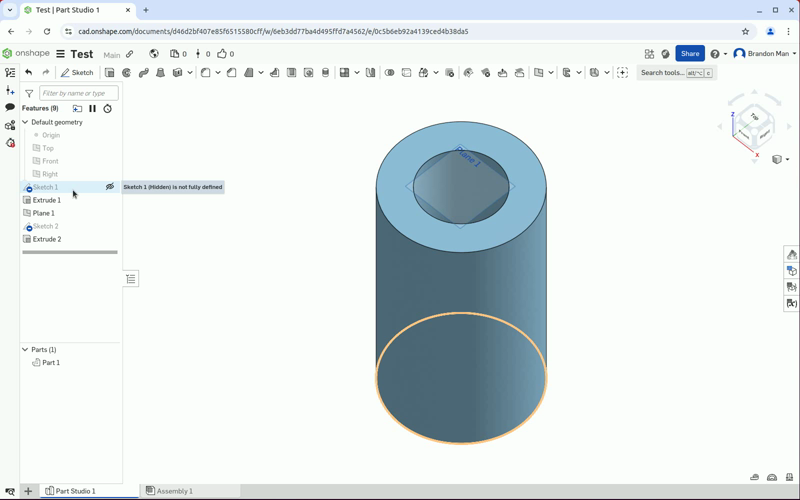
click(73, 189)